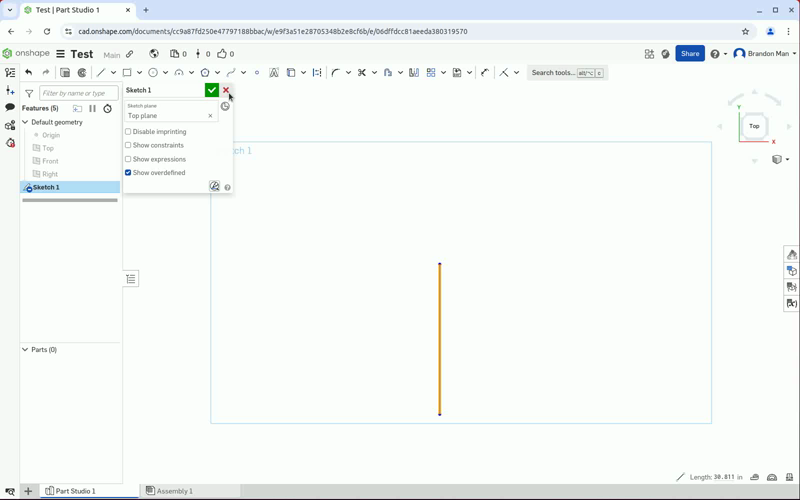
key(shift+h)
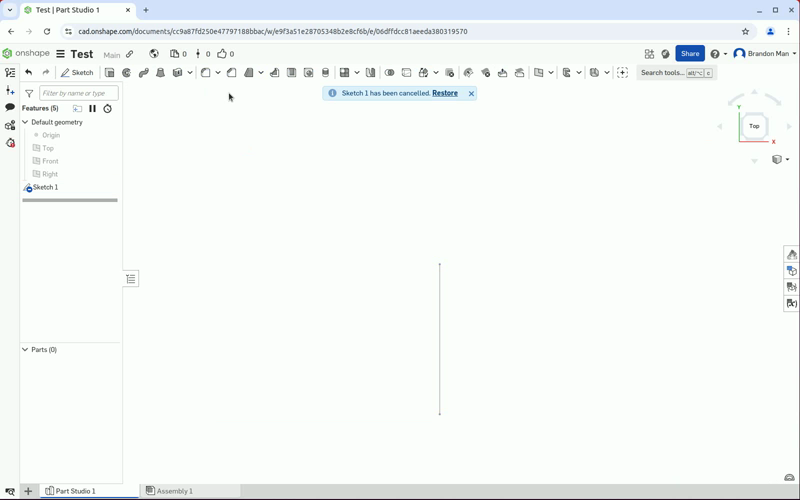
key(shift+s)
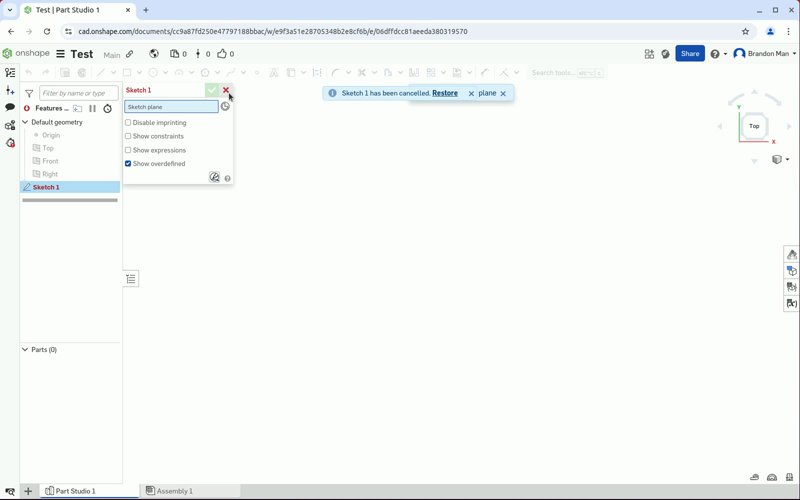
mouse_move(73, 150)
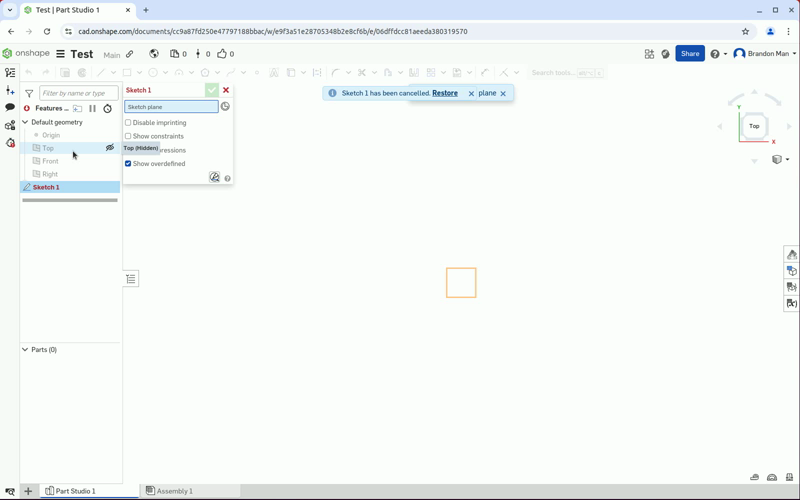
click(73, 150)
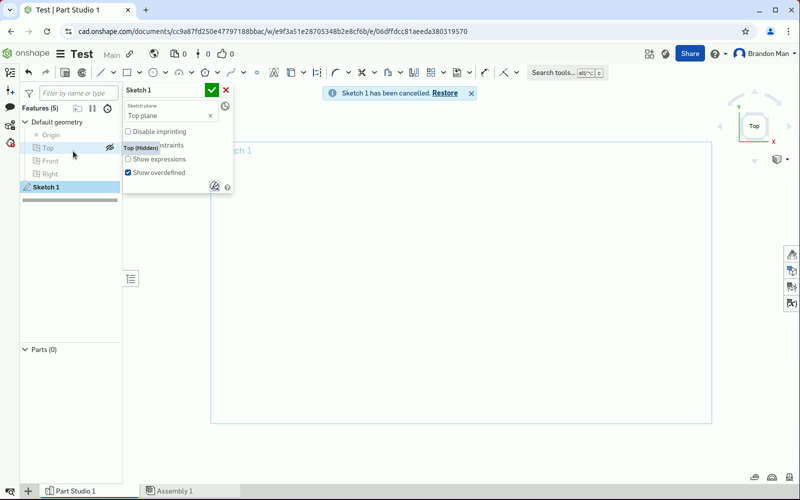
mouse_move(73, 352)
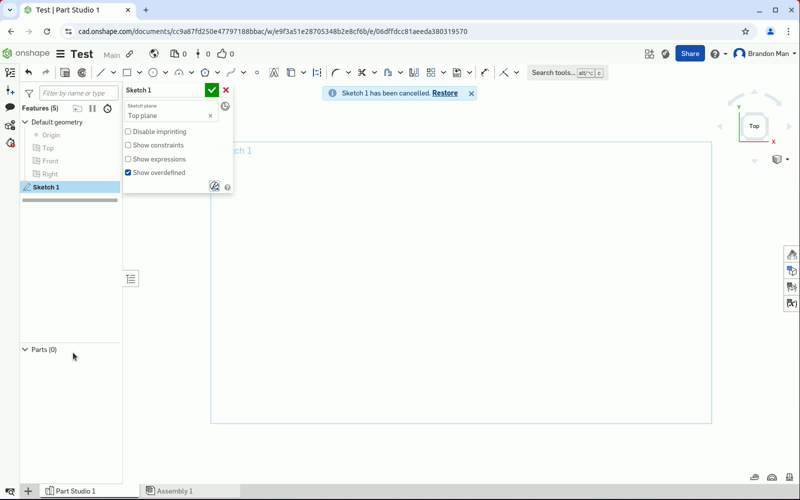
key(y)
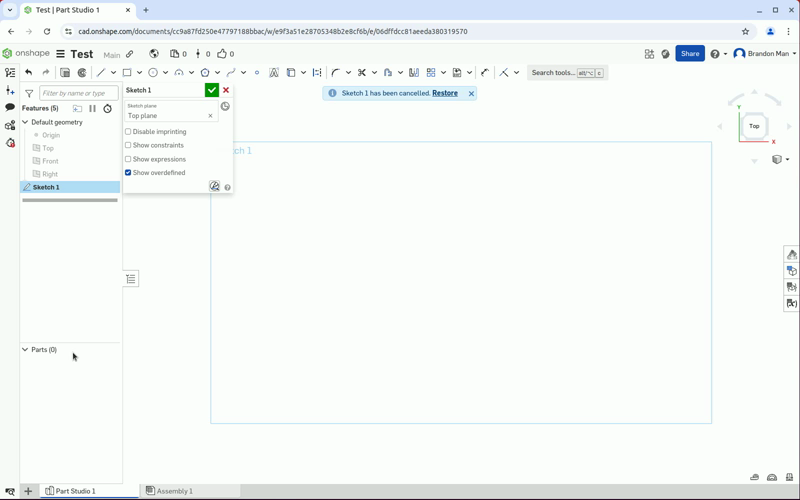
key(c)
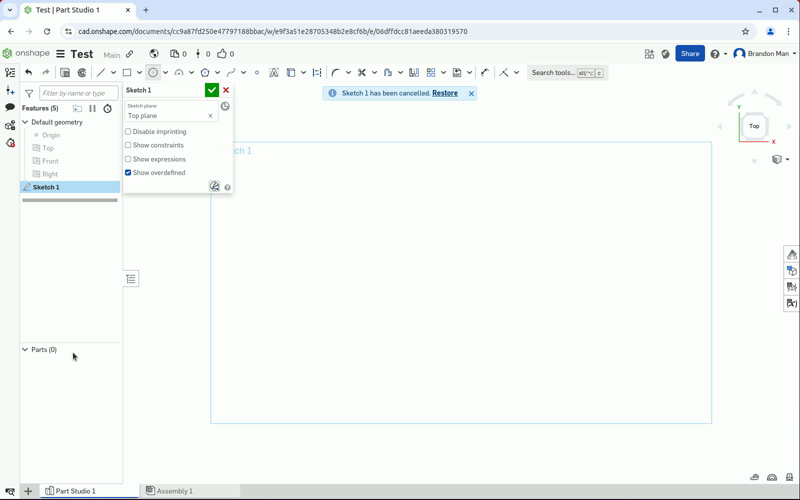
key_down(shift)
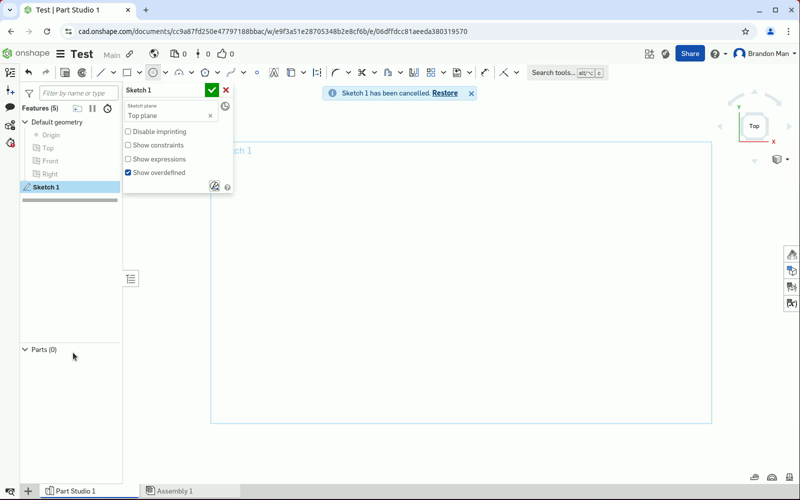
mouse_move(386, 282)
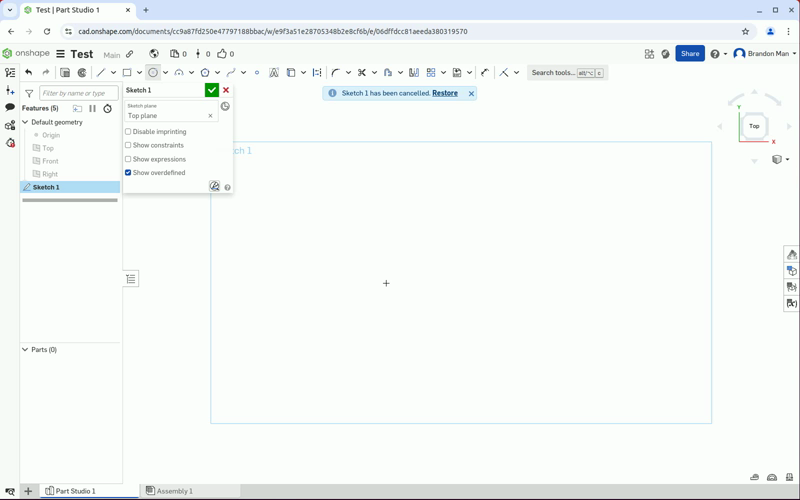
click(386, 282)
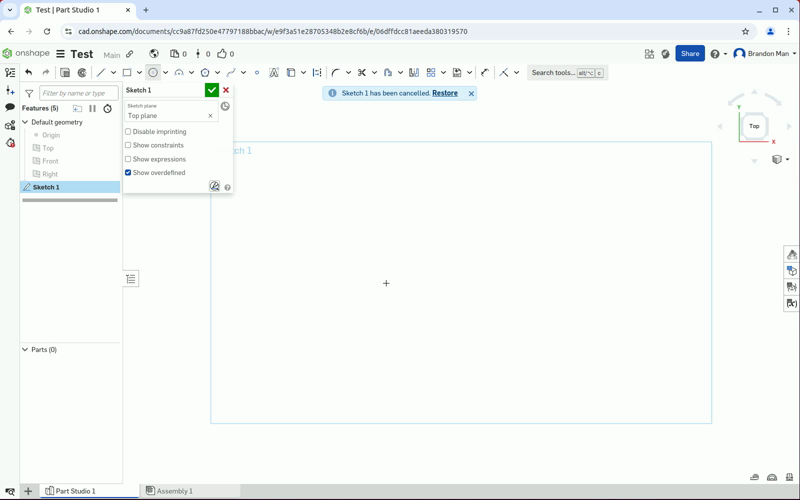
key_up(shift)
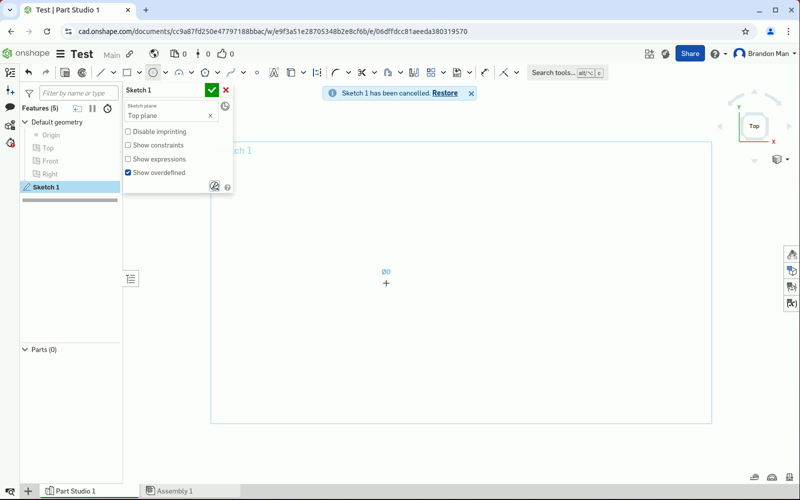
mouse_move(424, 282)
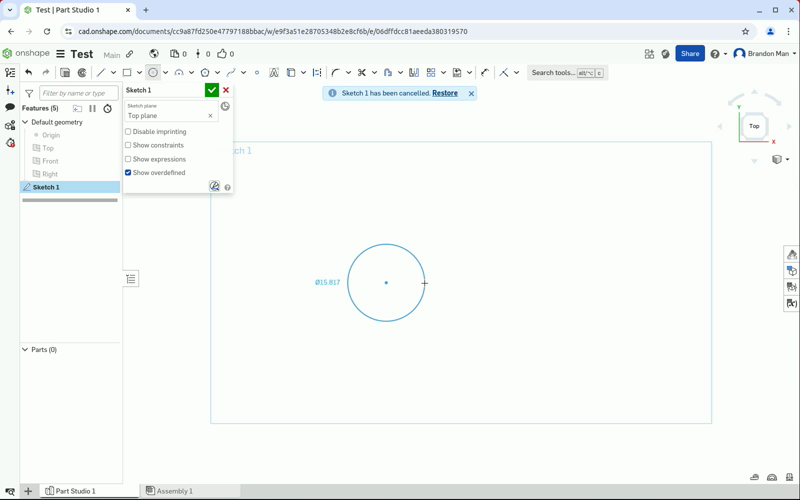
click(424, 282)
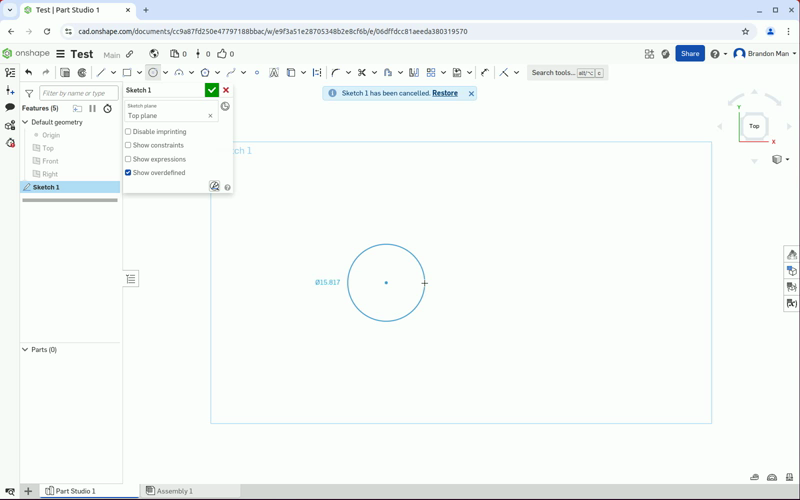
key(esc)
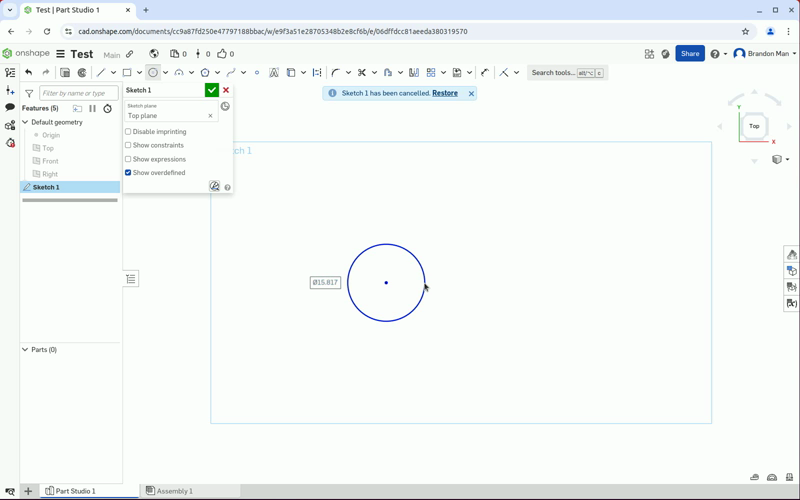
key(l)
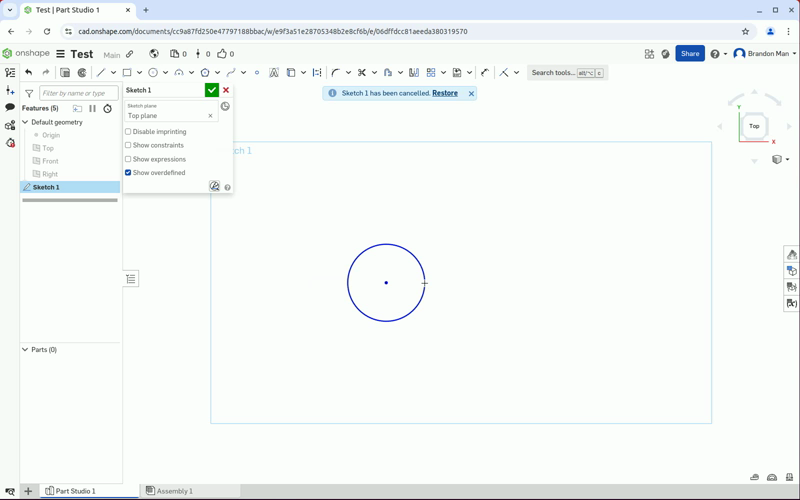
key_down(shift)
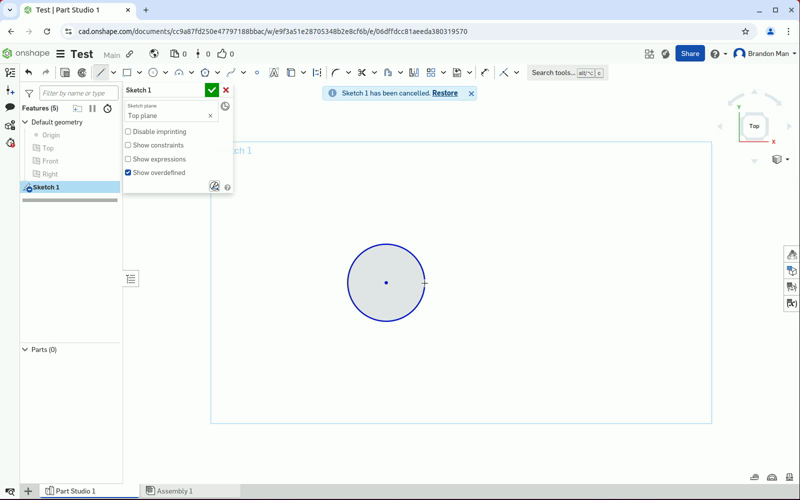
mouse_move(356, 290)
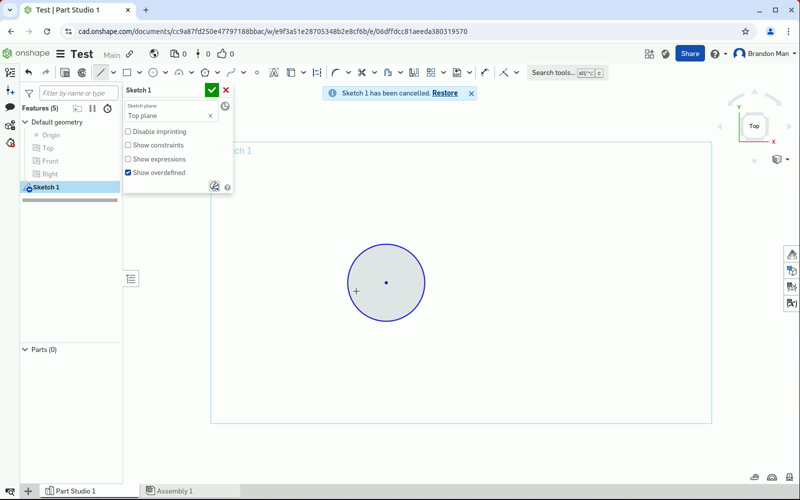
click(356, 290)
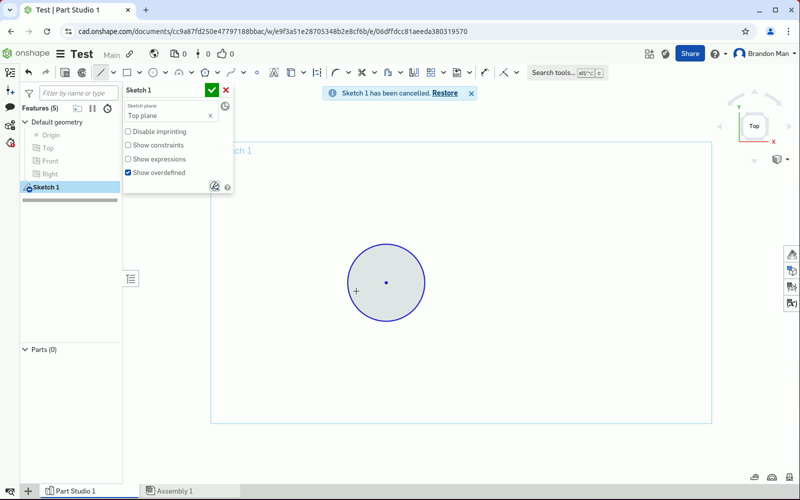
key_up(shift)
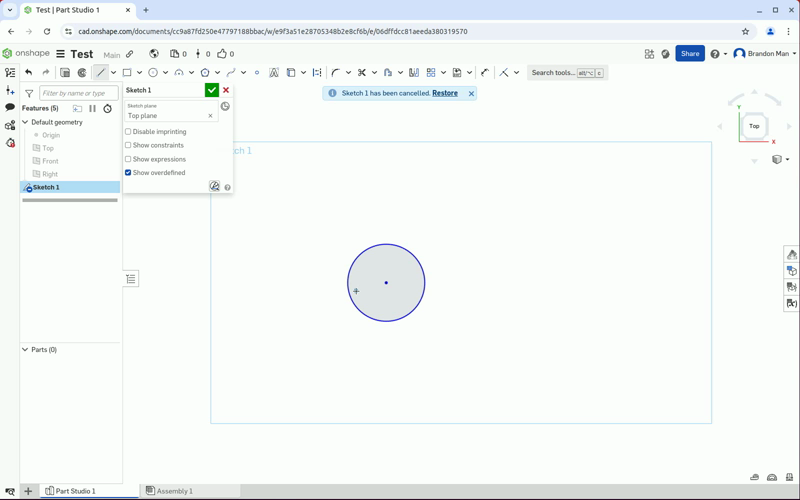
key_down(shift)
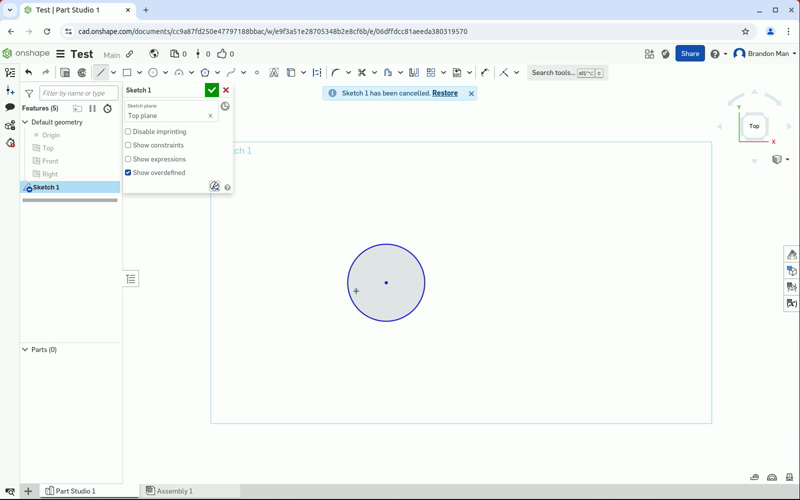
mouse_move(386, 290)
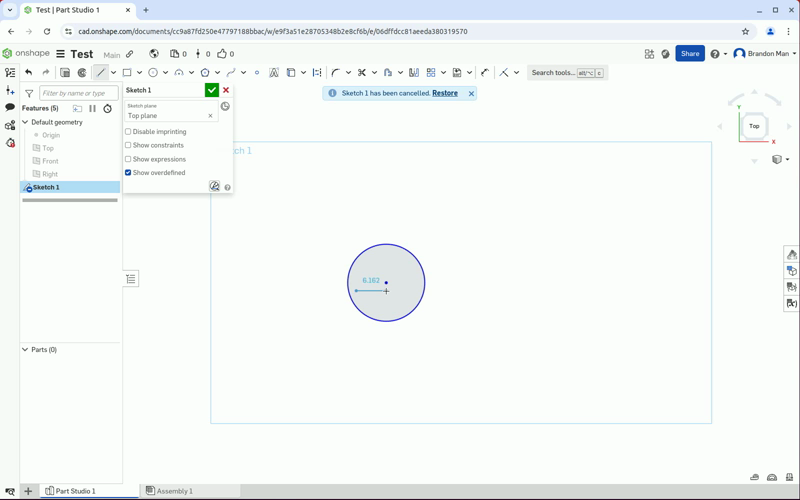
mouse_move(378, 290)
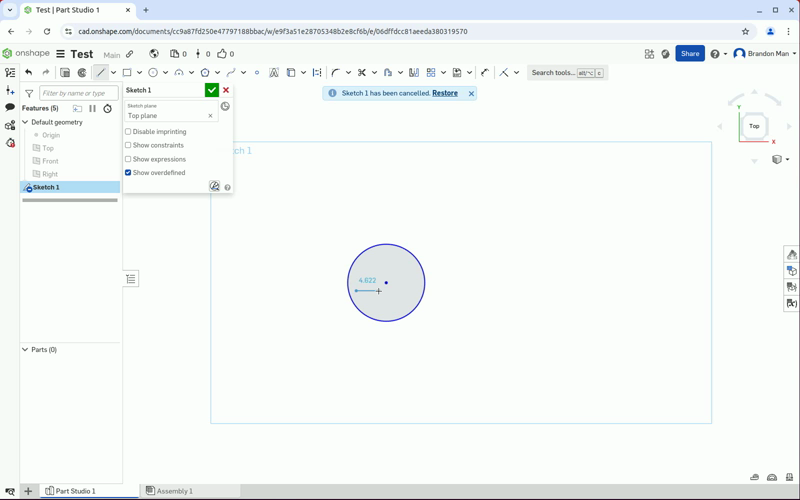
click(378, 290)
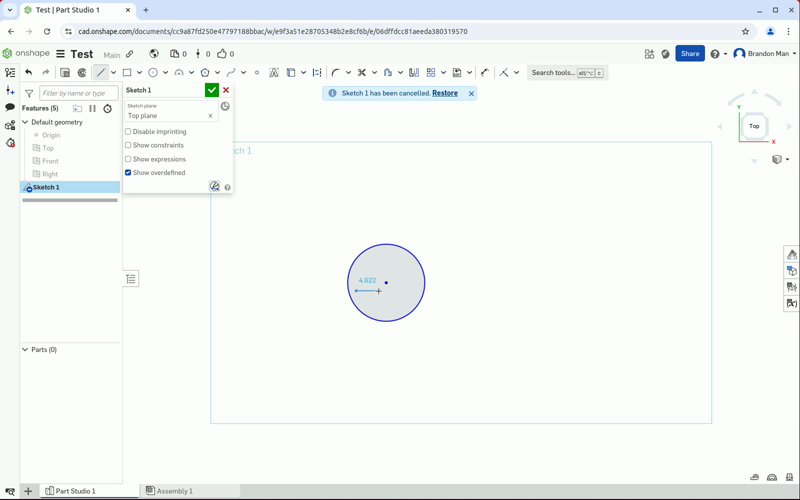
key_up(shift)
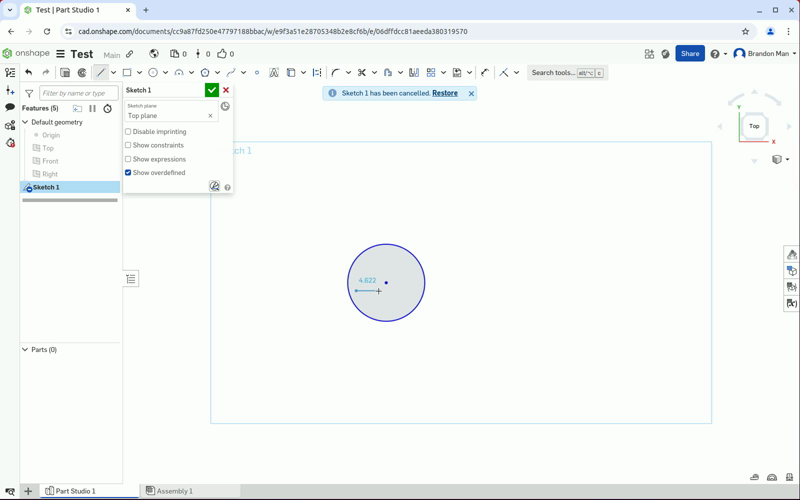
key_down(shift)
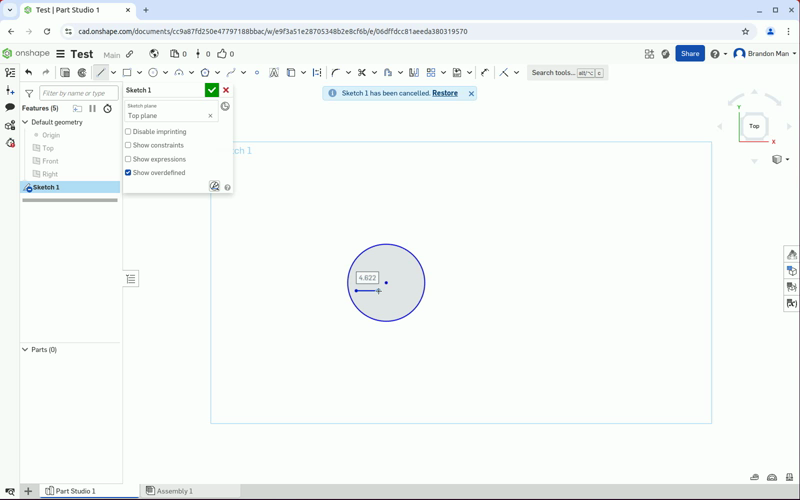
mouse_move(408, 290)
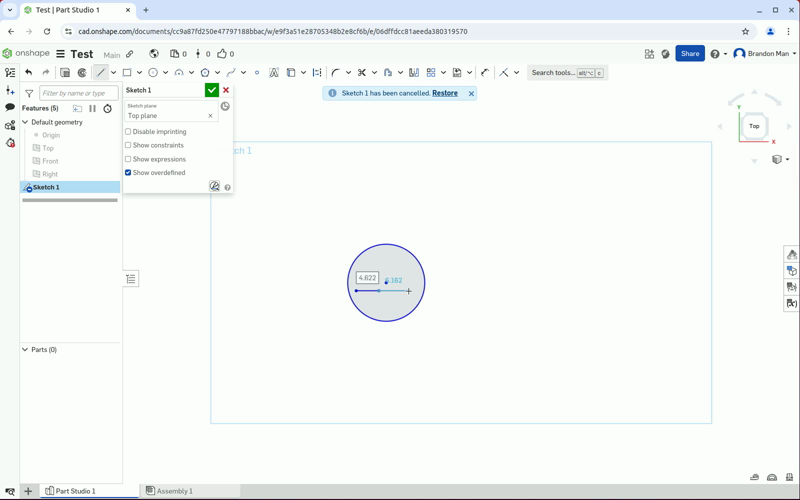
mouse_move(378, 313)
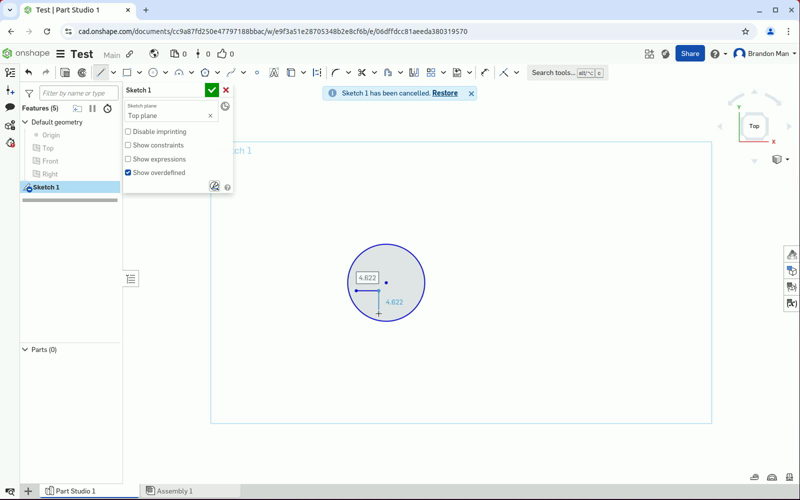
click(378, 313)
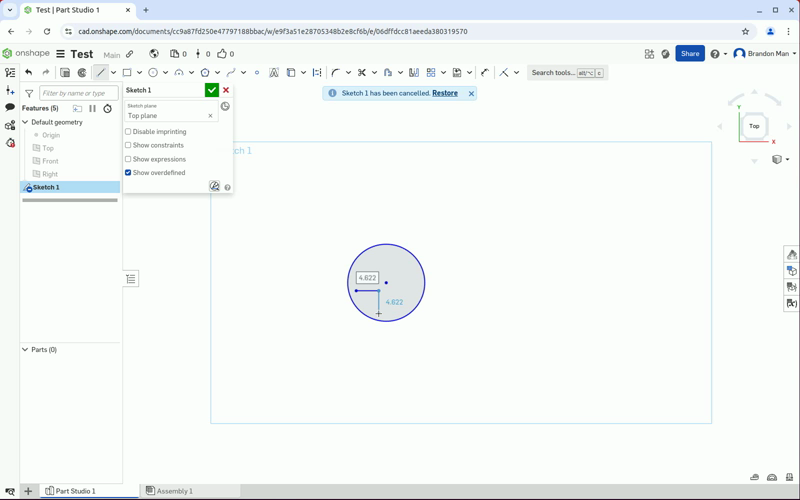
key_up(shift)
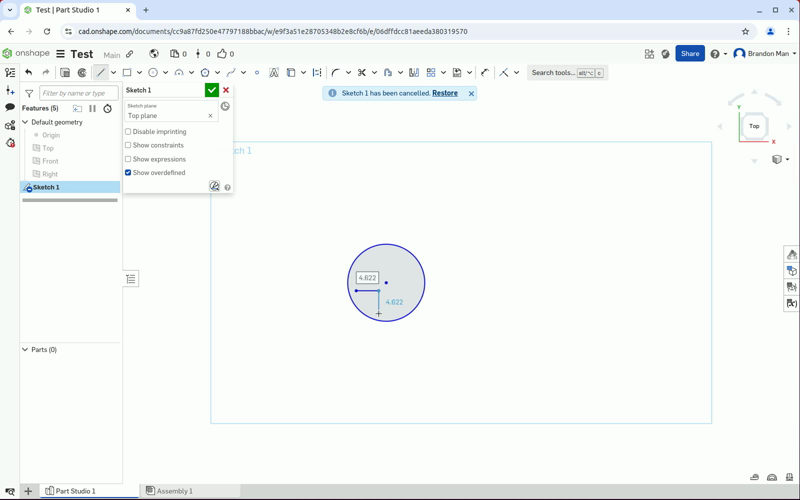
key_down(shift)
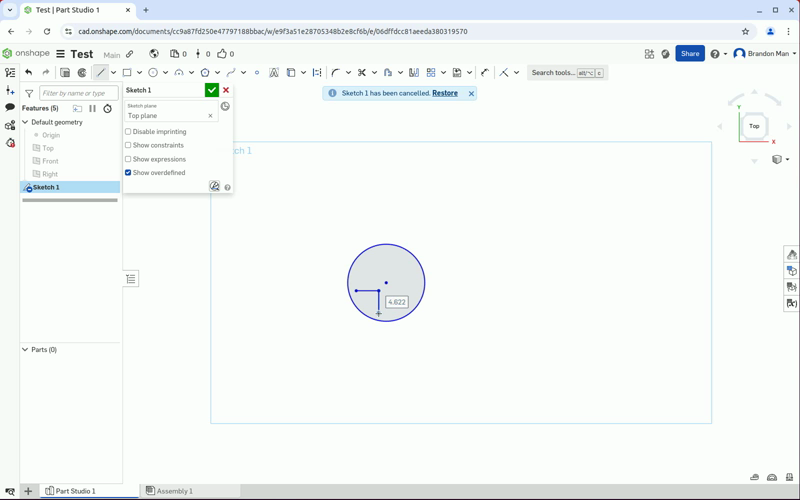
mouse_move(408, 313)
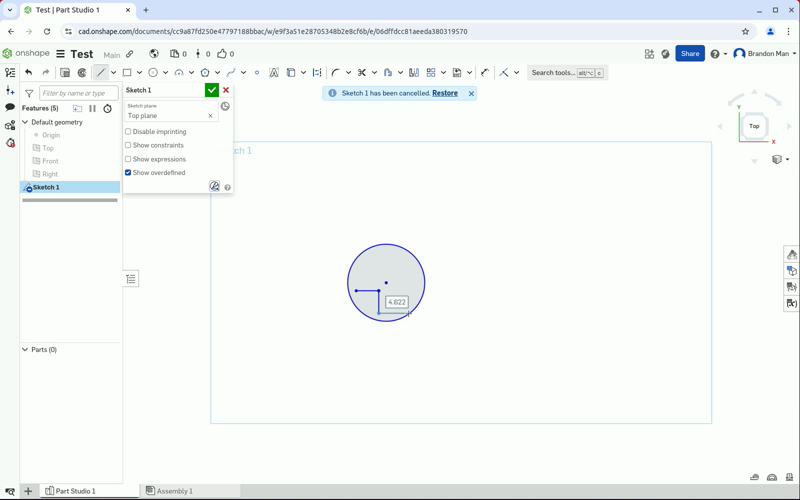
mouse_move(393, 313)
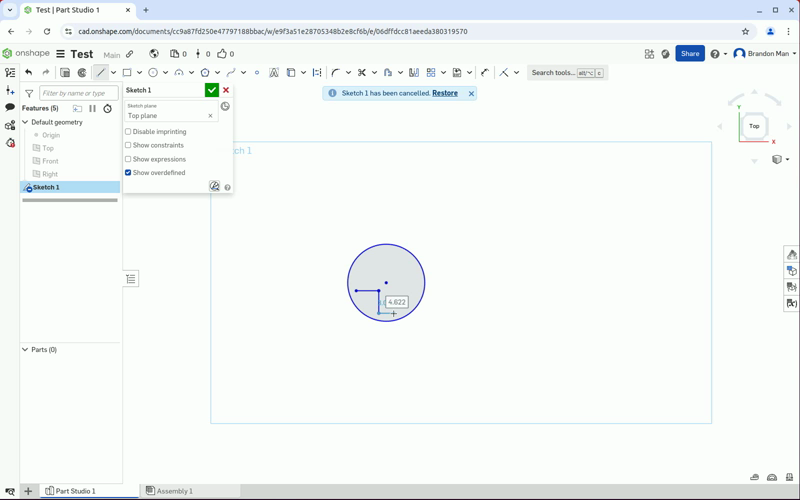
click(393, 313)
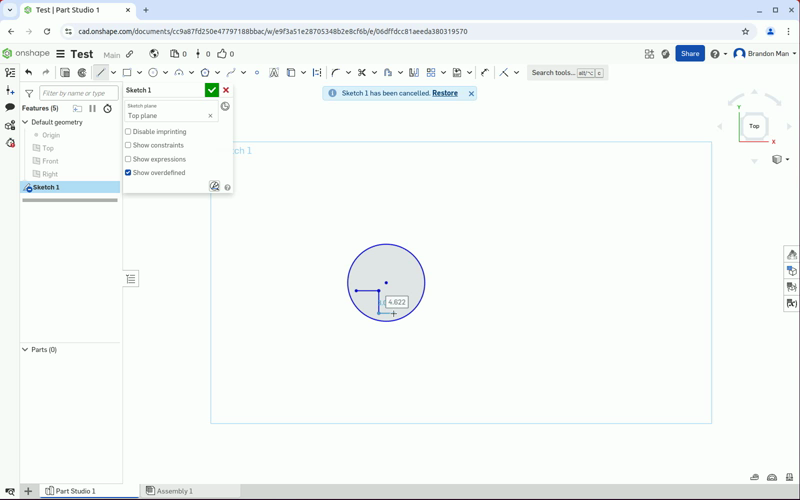
key_up(shift)
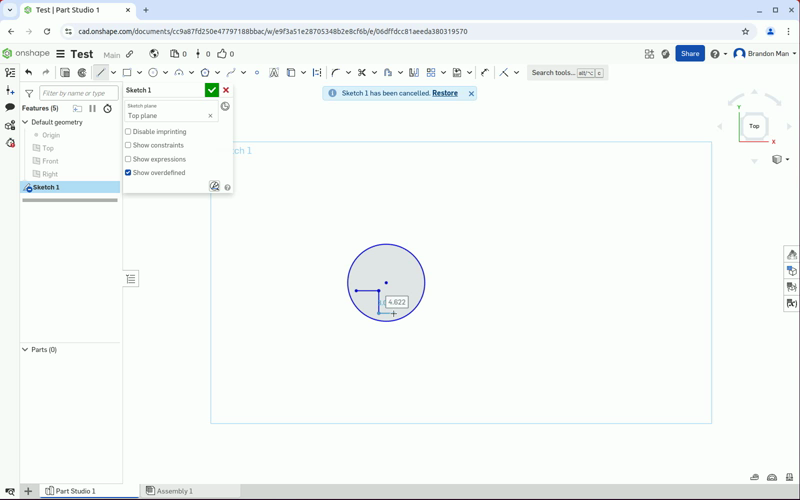
key_down(shift)
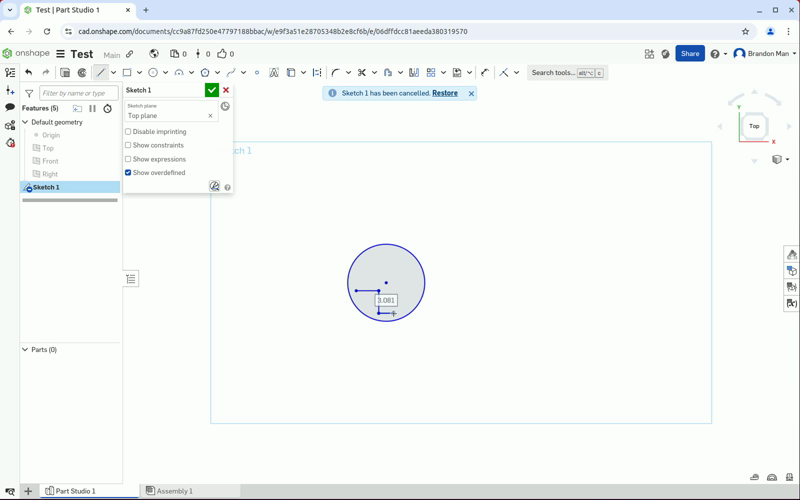
mouse_move(423, 313)
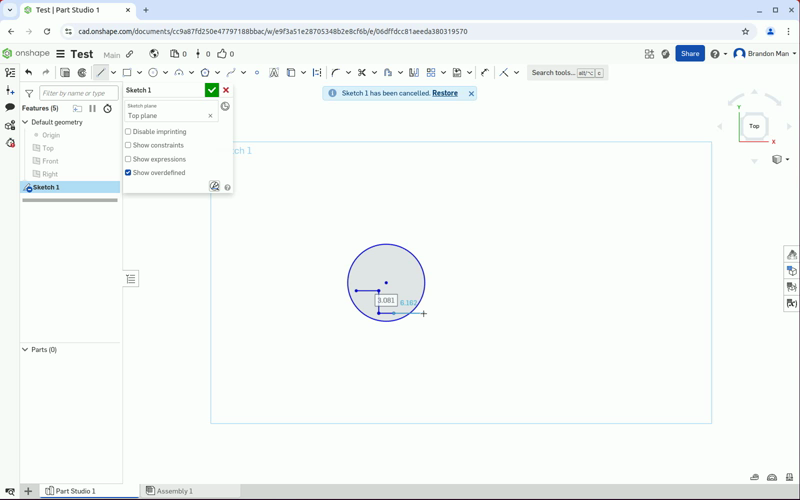
mouse_move(393, 290)
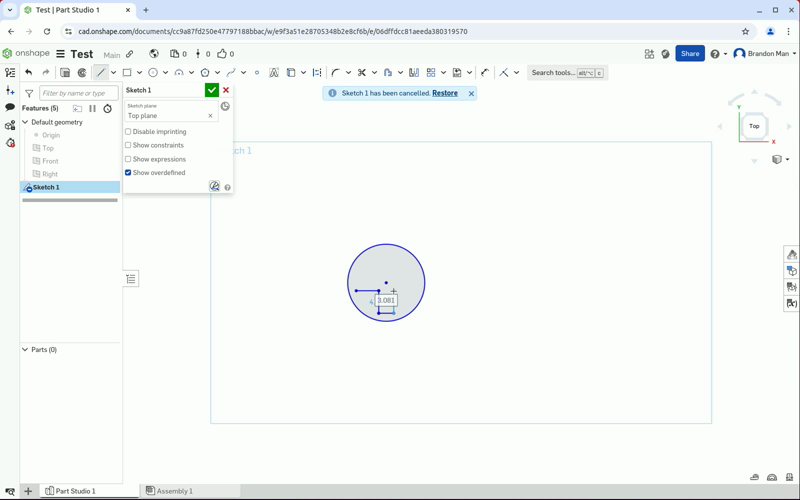
click(393, 290)
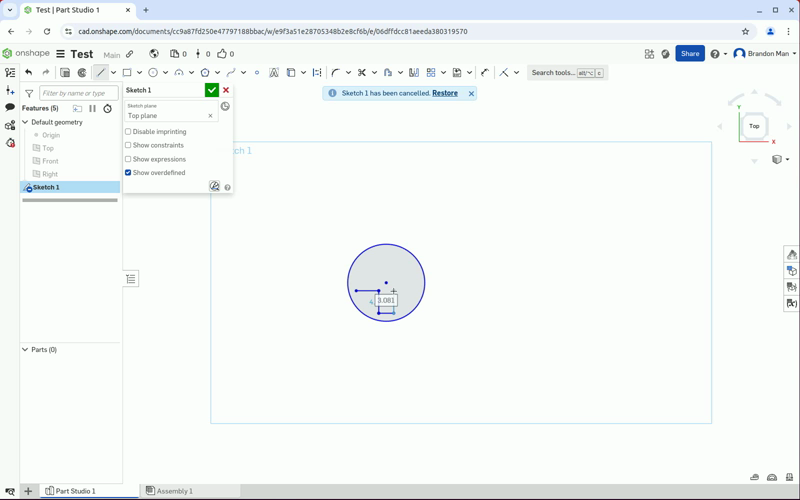
key_up(shift)
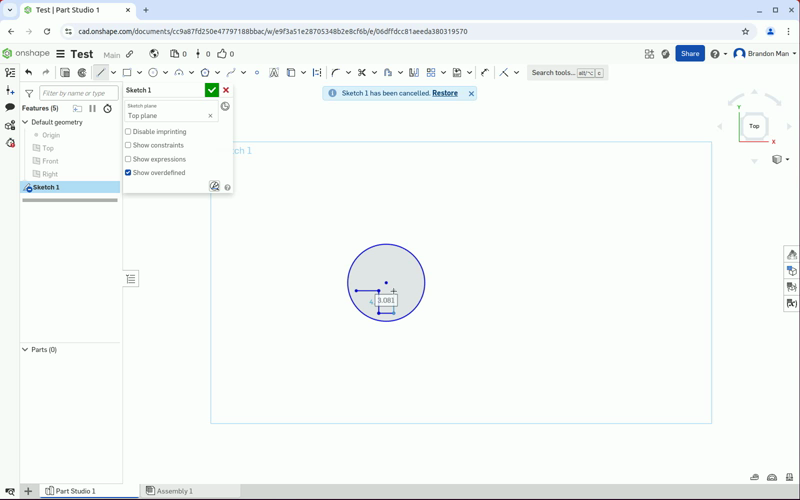
key_down(shift)
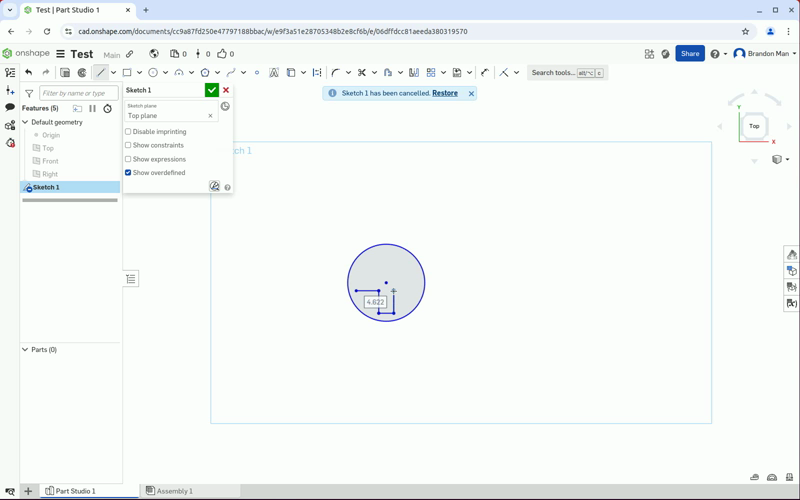
mouse_move(423, 290)
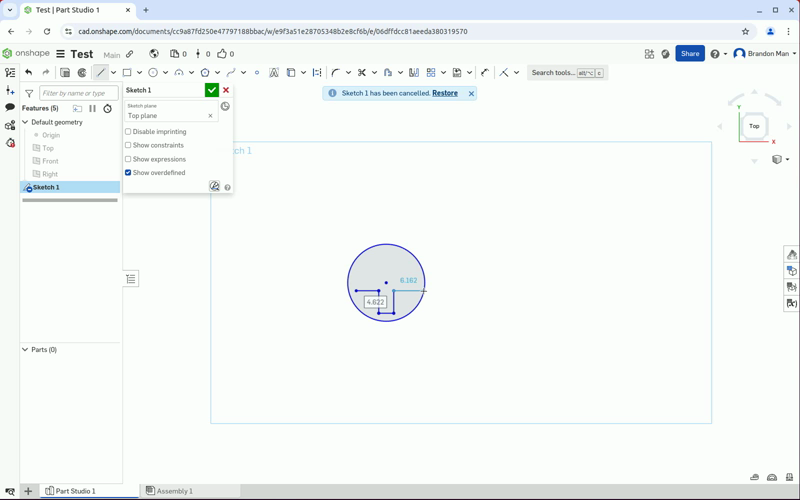
mouse_move(416, 290)
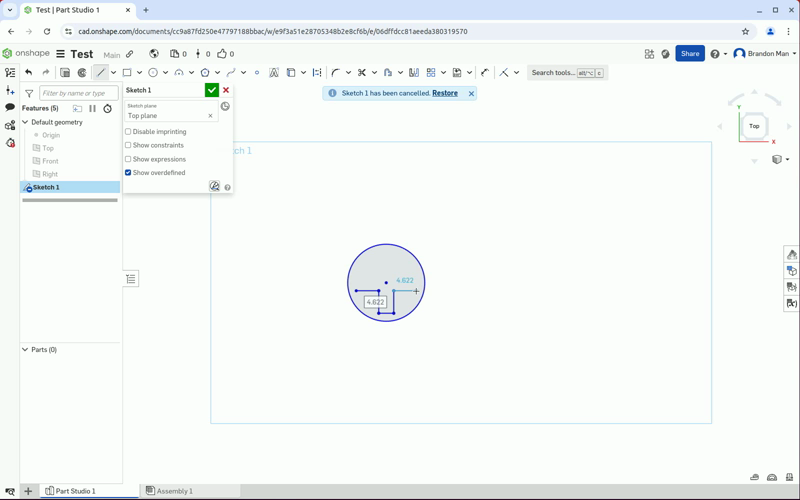
click(416, 290)
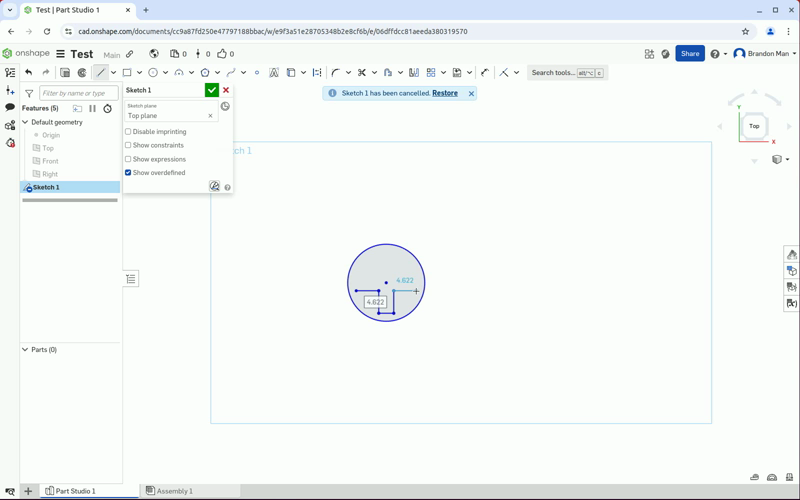
key_up(shift)
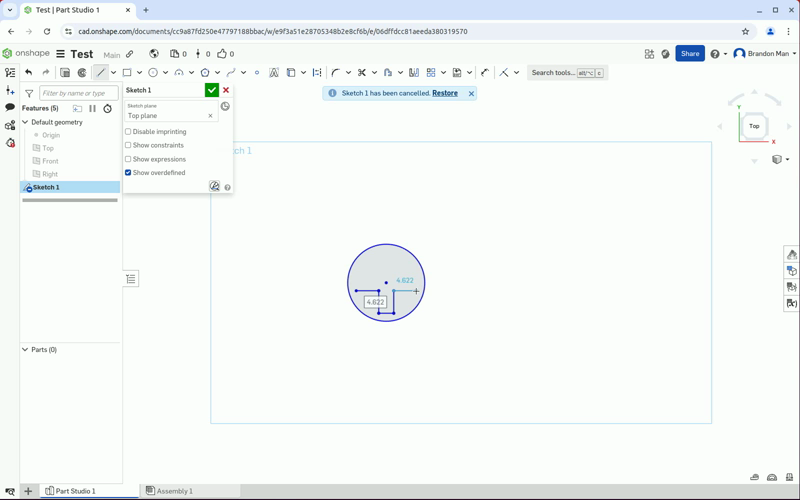
key_down(shift)
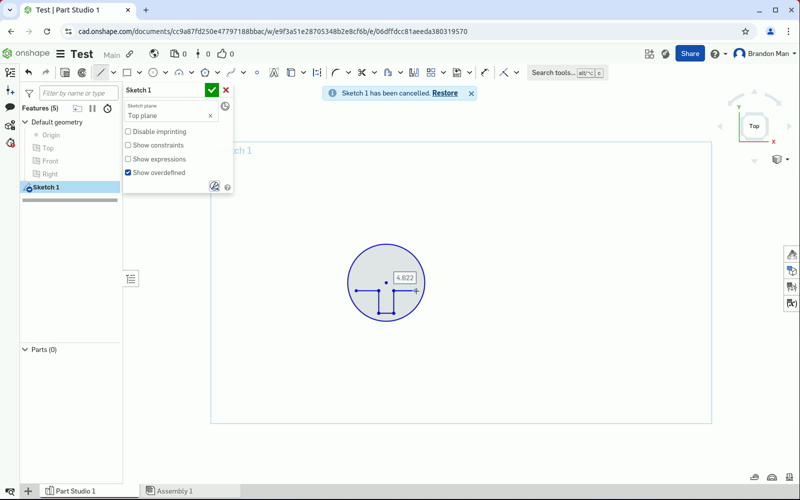
mouse_move(446, 290)
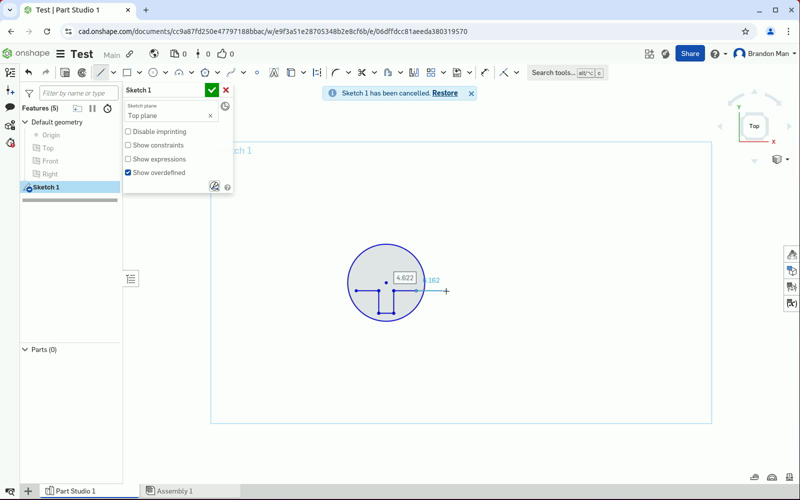
mouse_move(416, 275)
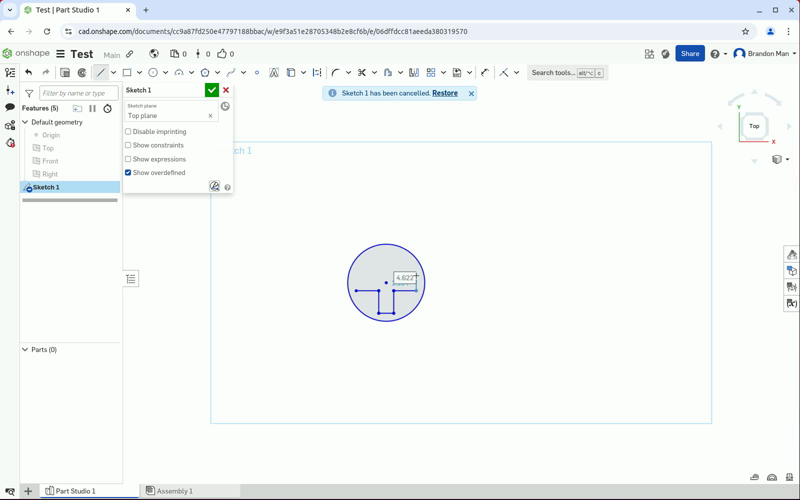
click(416, 275)
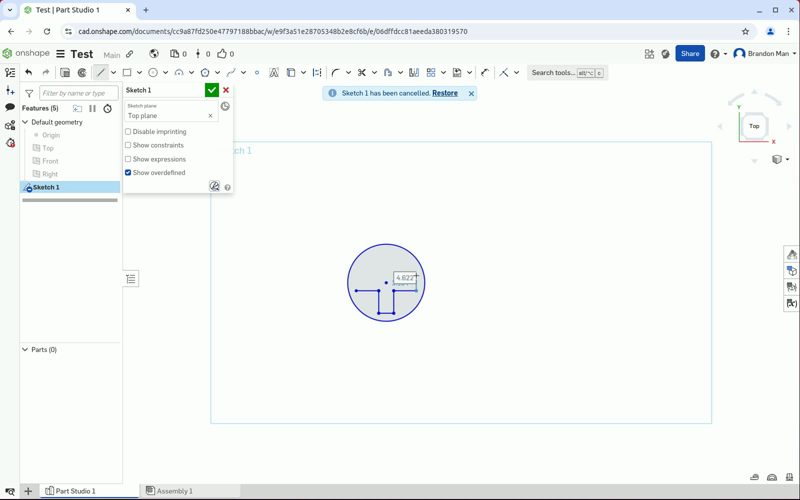
key_up(shift)
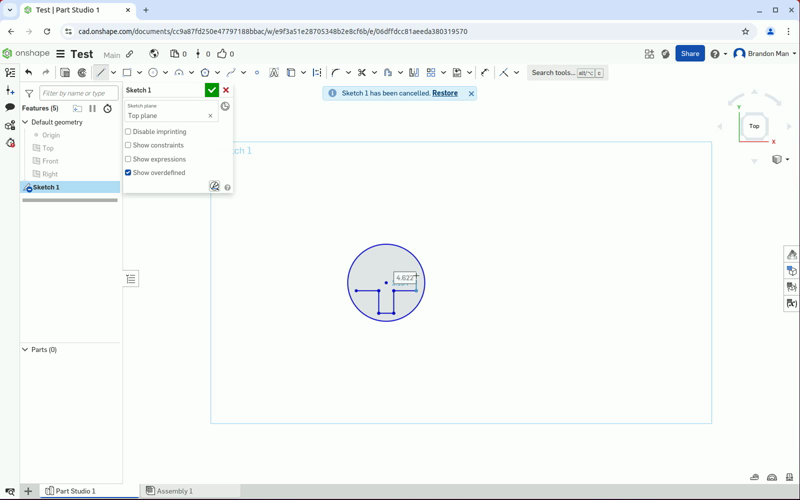
key_down(shift)
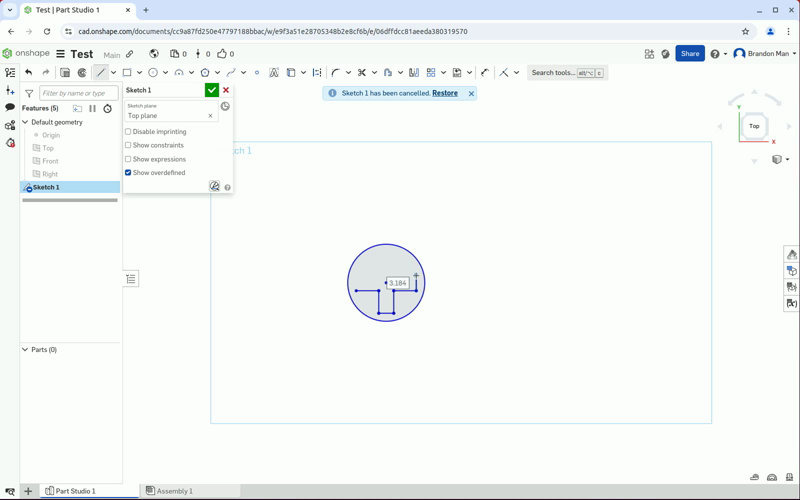
mouse_move(446, 275)
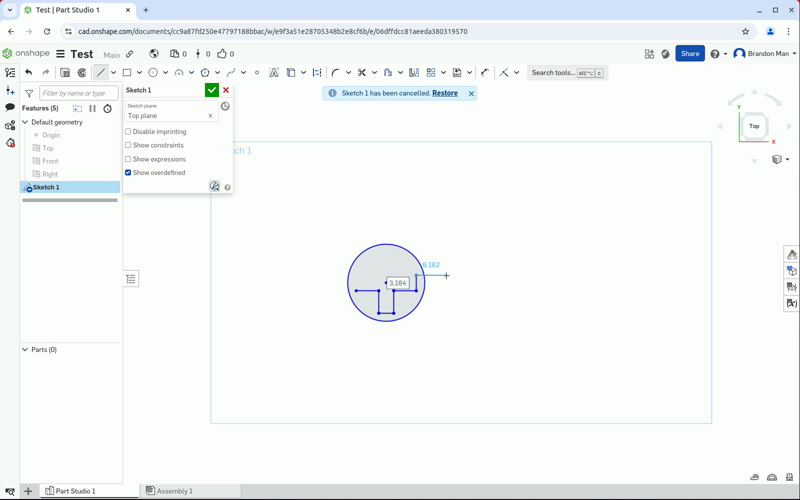
mouse_move(393, 275)
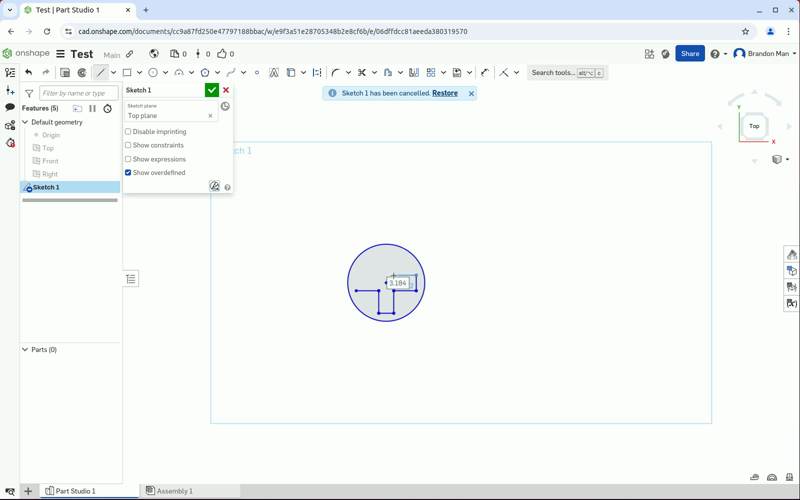
click(393, 275)
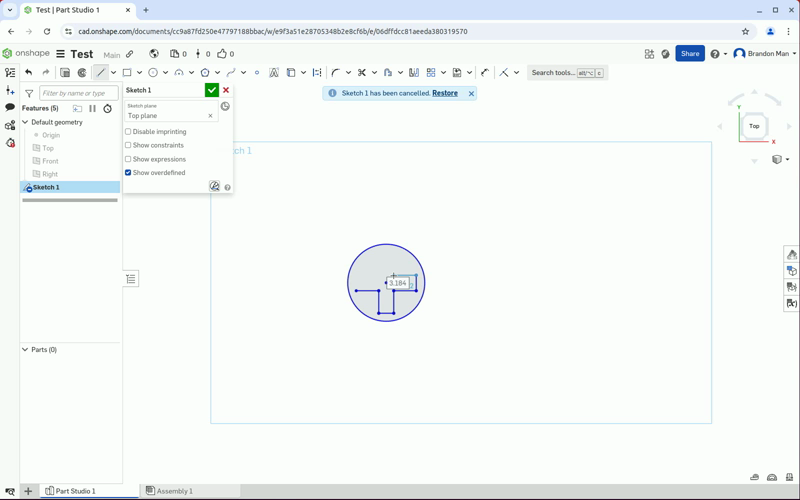
key_up(shift)
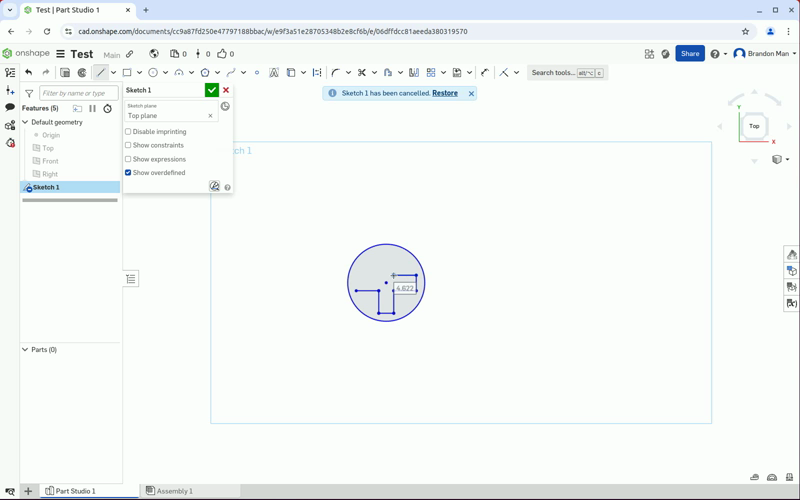
key_down(shift)
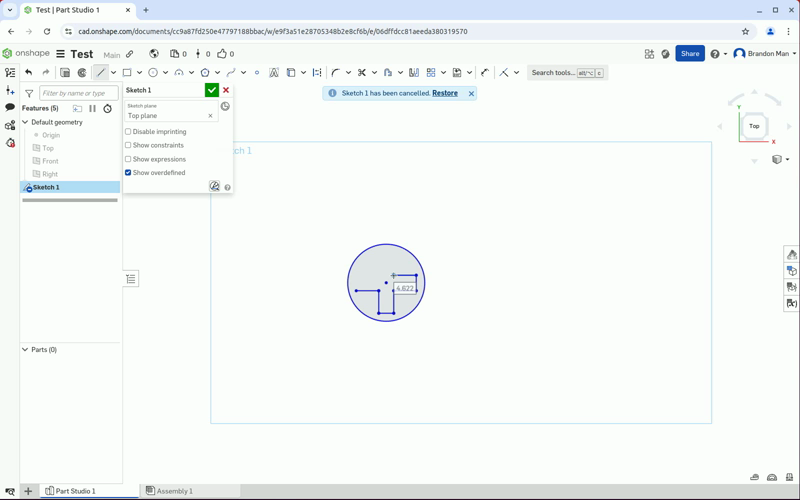
mouse_move(423, 275)
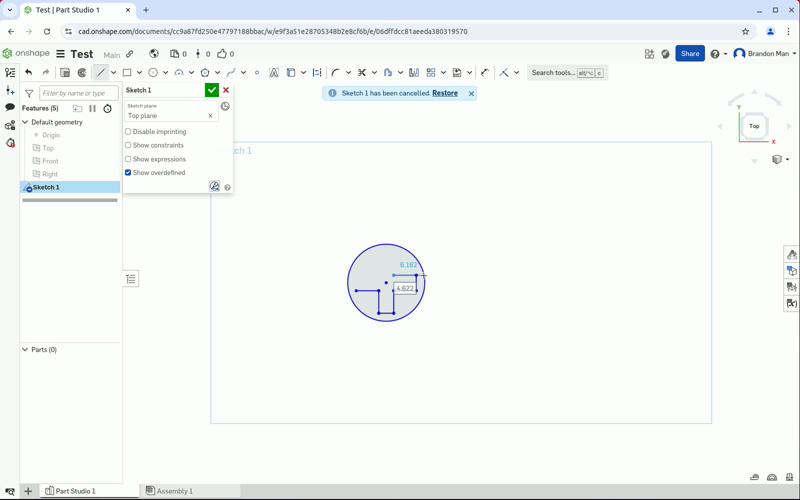
mouse_move(393, 252)
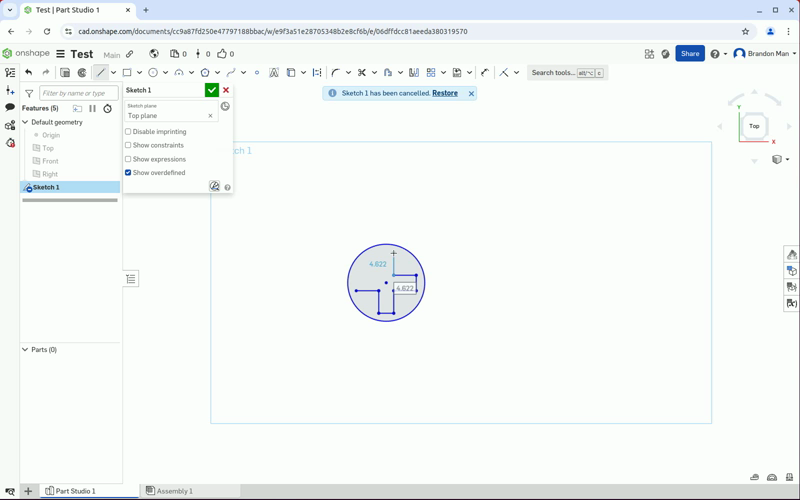
click(393, 252)
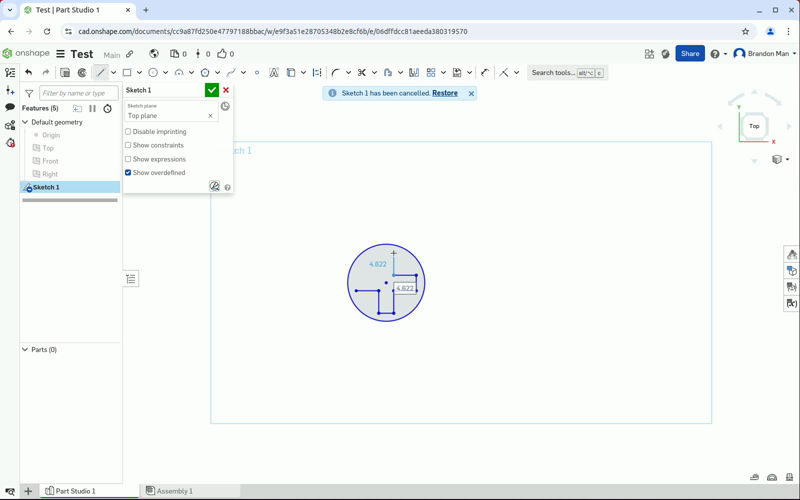
key_up(shift)
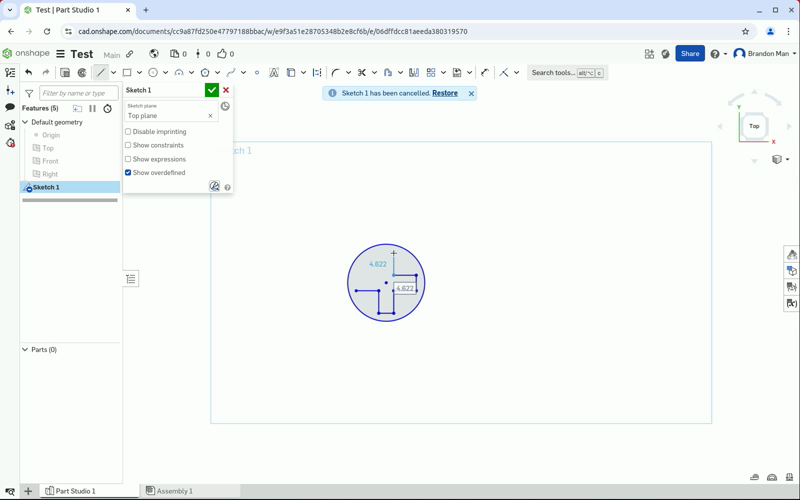
key_down(shift)
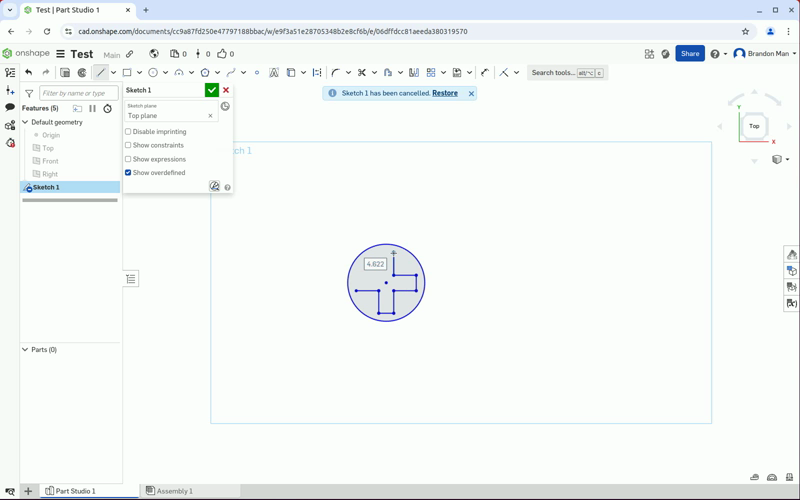
mouse_move(423, 252)
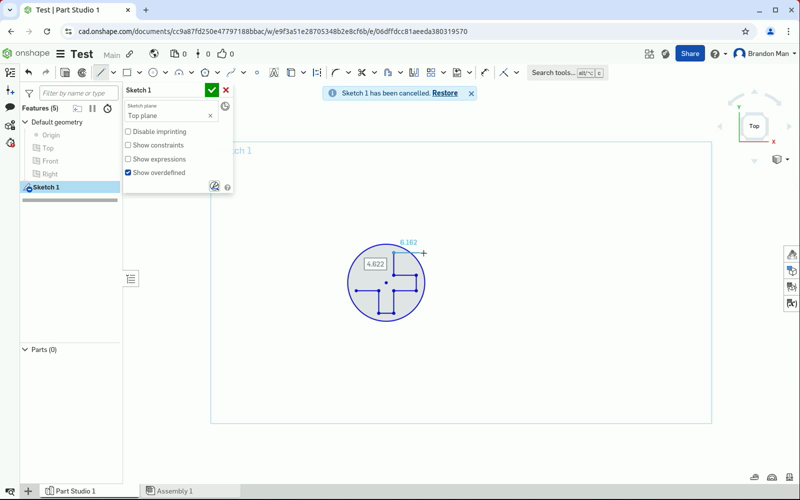
mouse_move(378, 252)
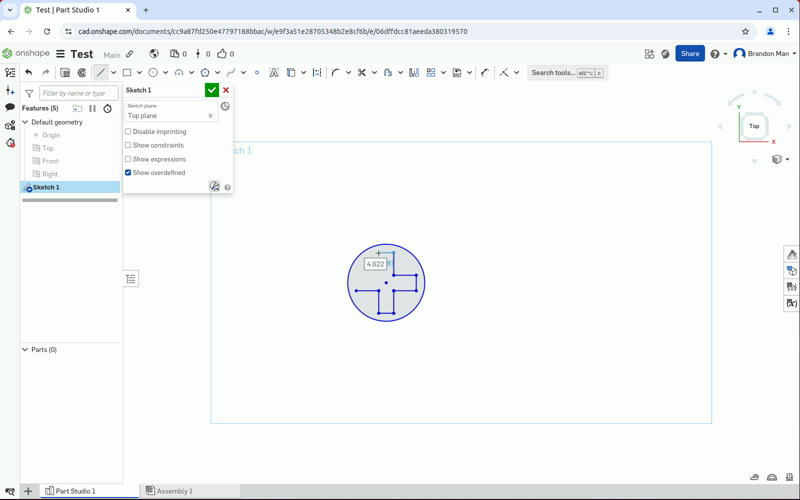
click(378, 252)
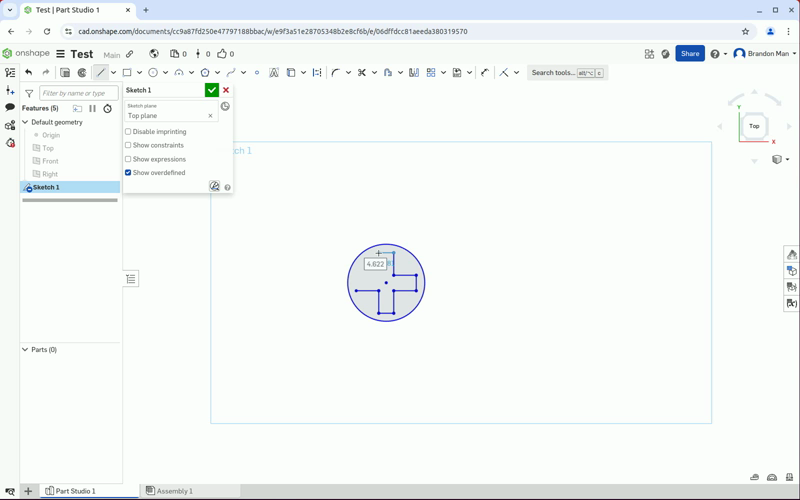
key_up(shift)
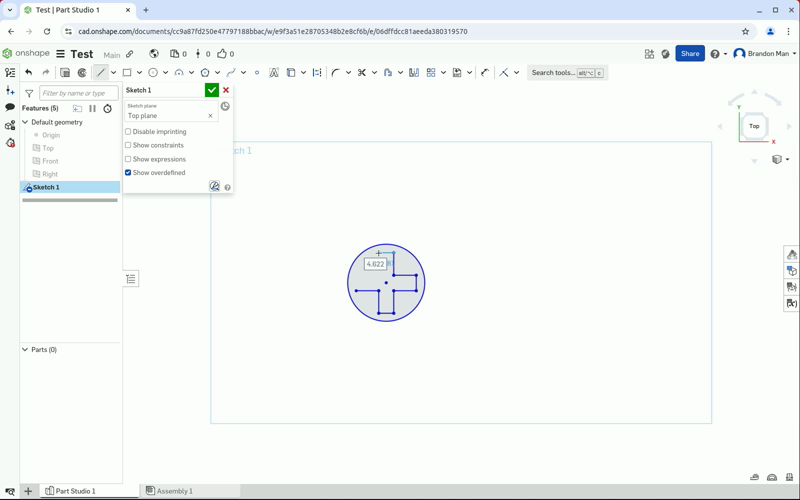
key_down(shift)
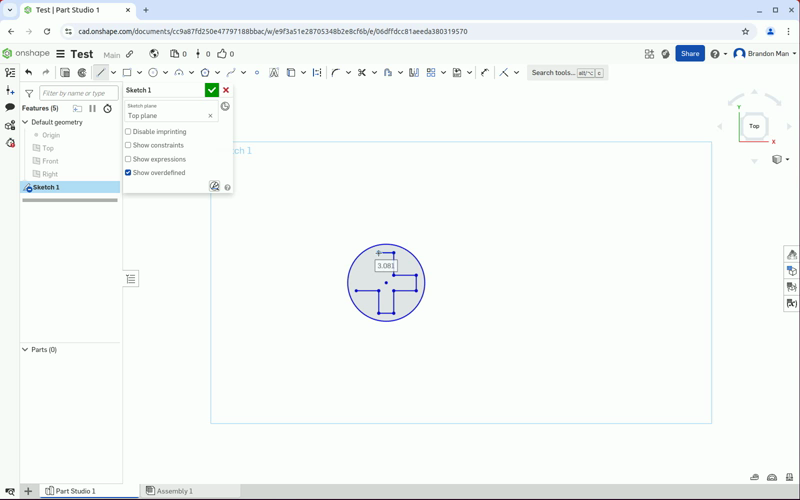
mouse_move(408, 252)
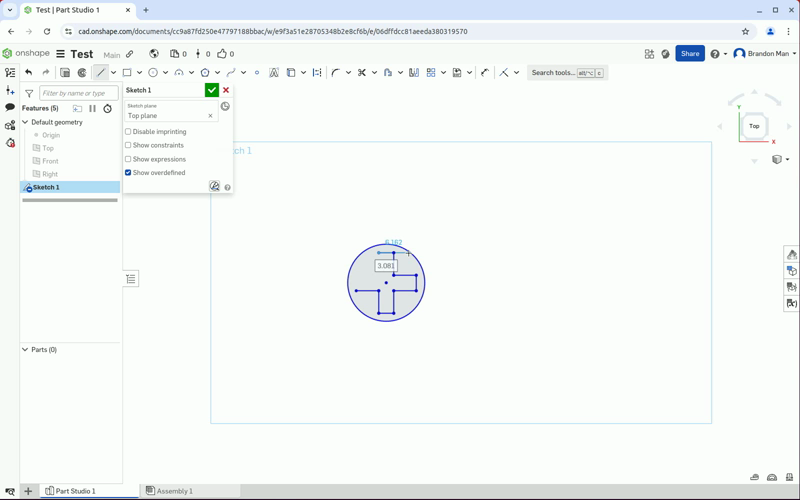
mouse_move(378, 275)
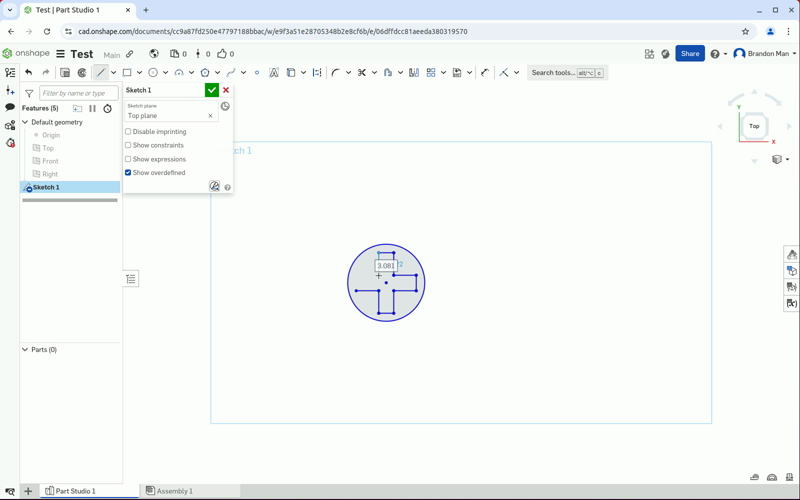
click(378, 275)
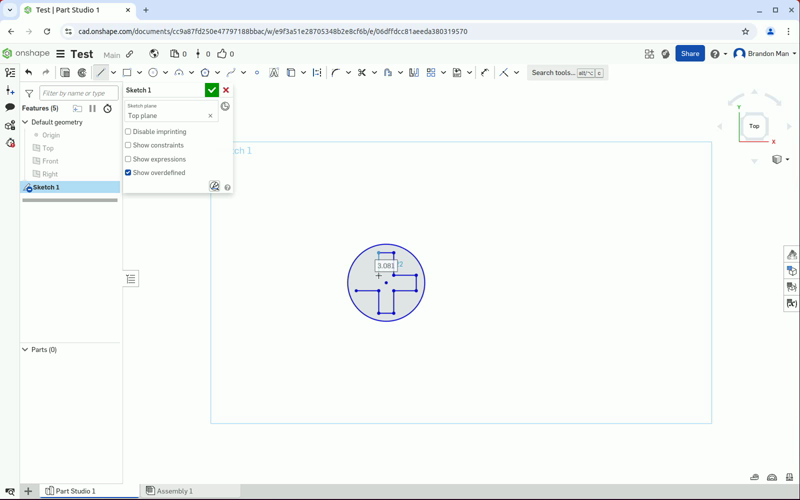
key_up(shift)
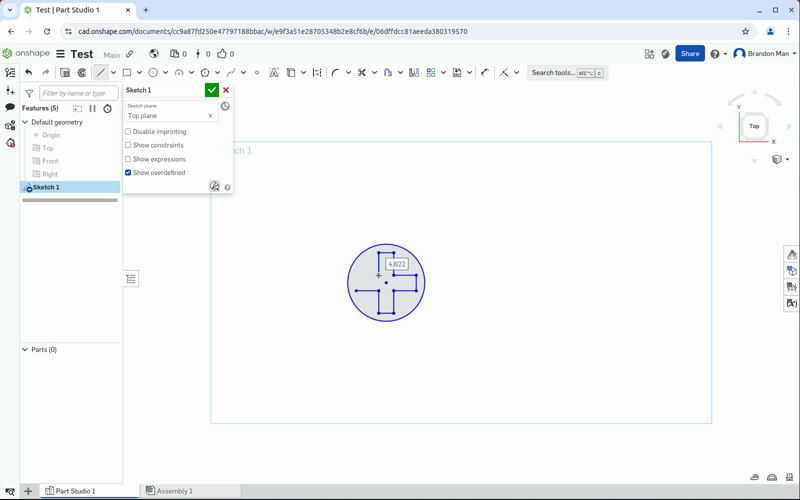
key_down(shift)
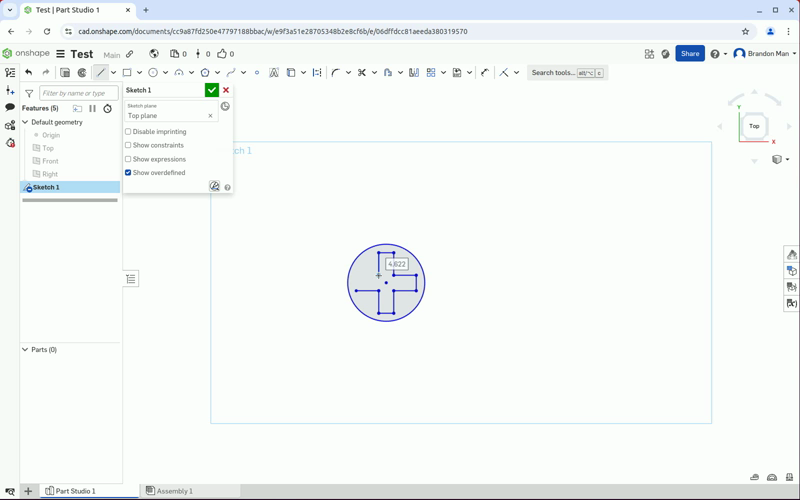
mouse_move(408, 275)
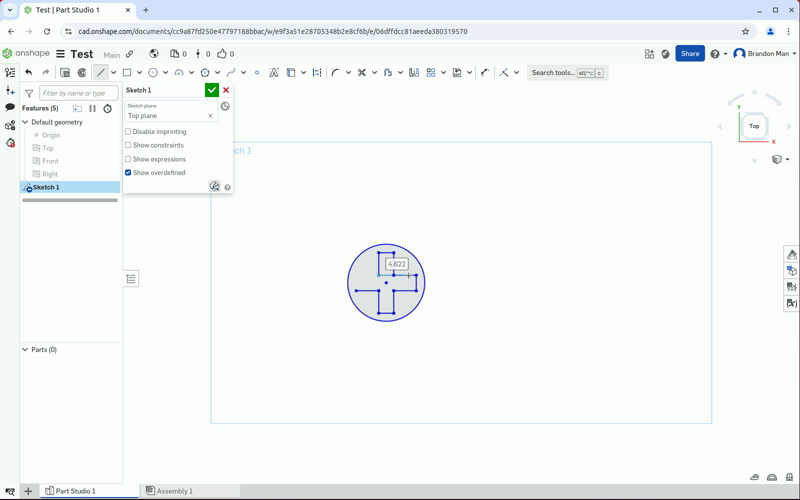
mouse_move(356, 275)
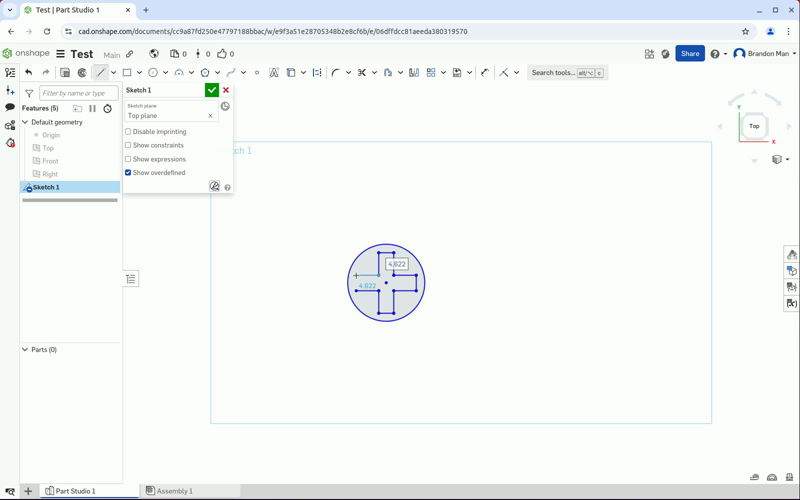
click(356, 275)
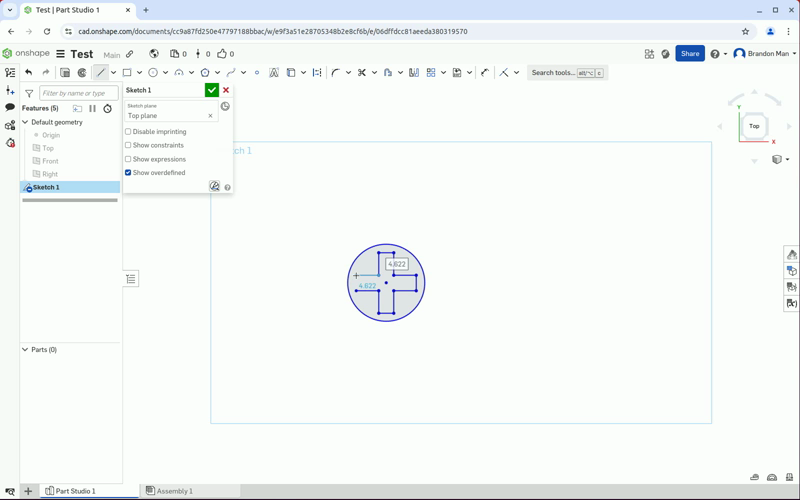
key_up(shift)
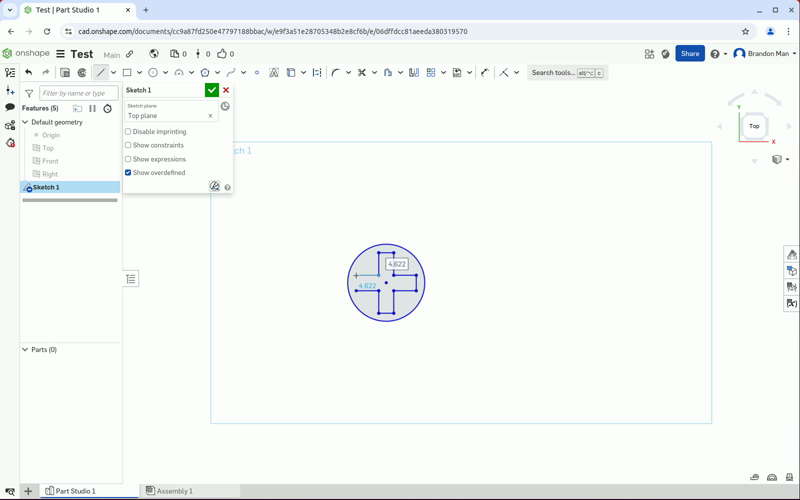
mouse_move(386, 275)
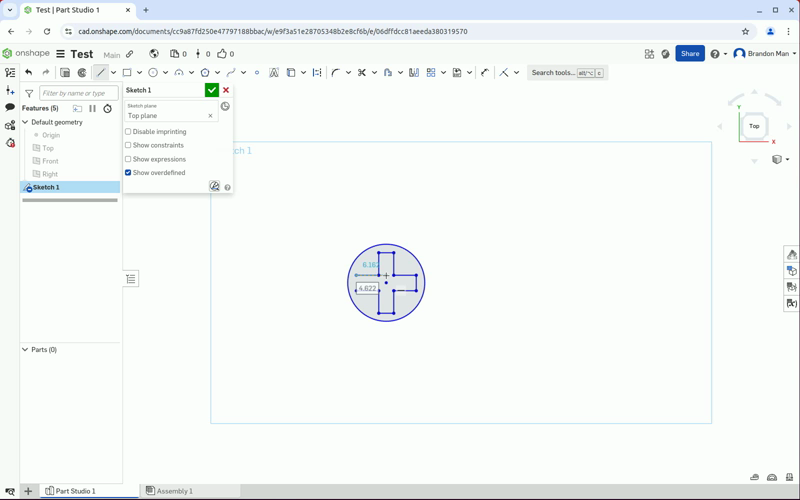
key_down(shift)
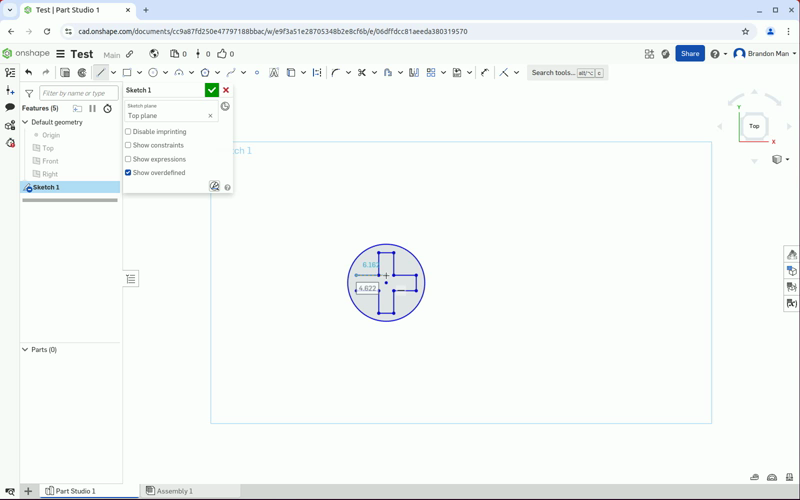
mouse_move(356, 290)
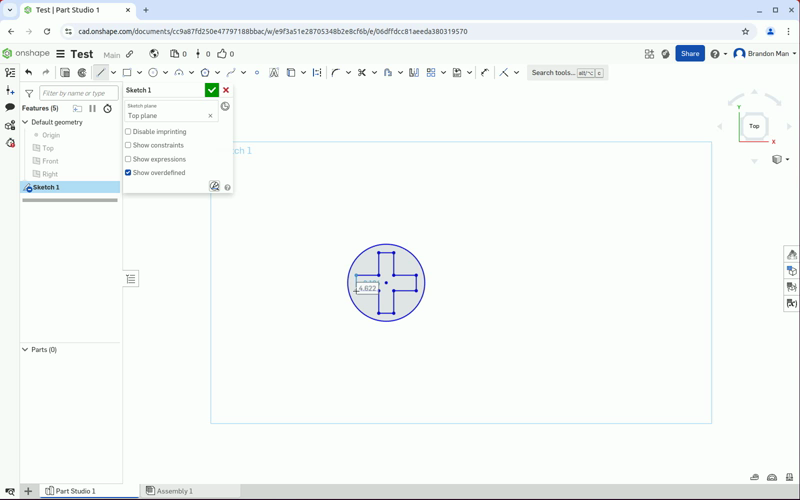
key_up(shift)
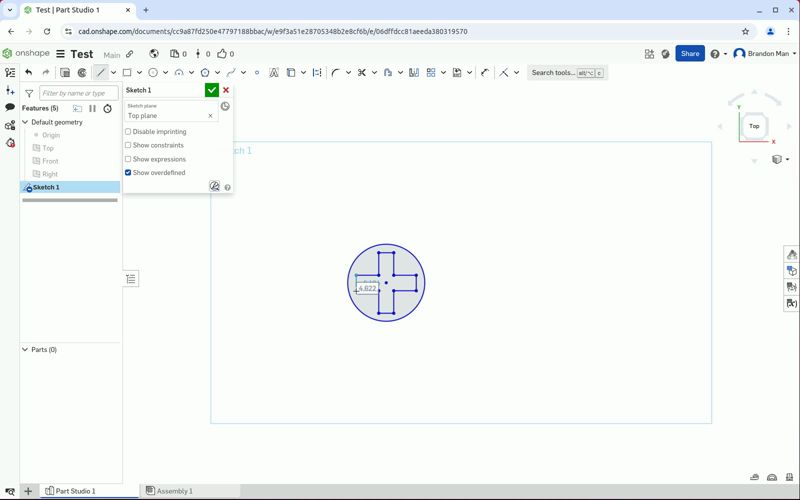
click(356, 290)
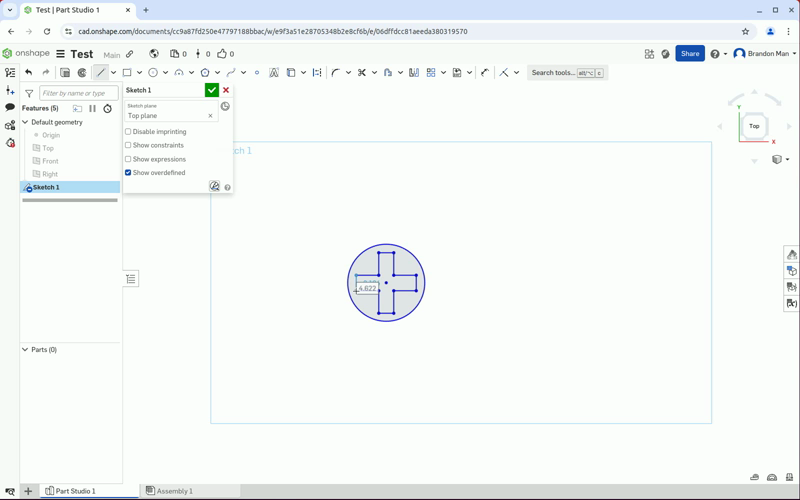
key(esc)
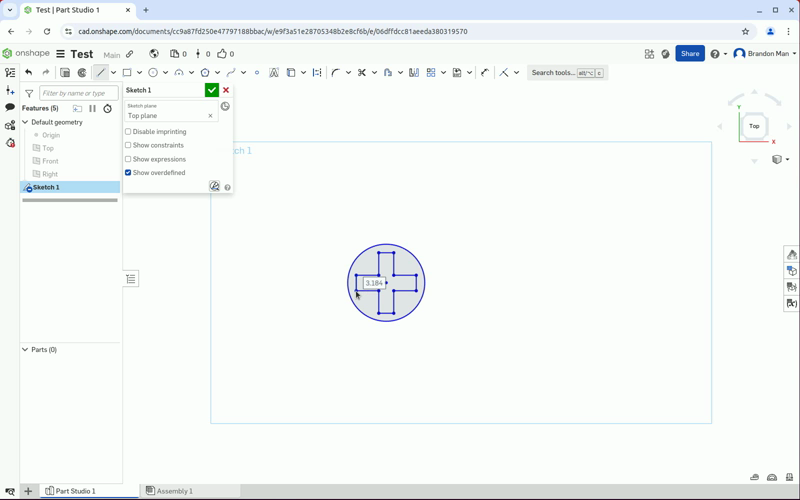
mouse_move(366, 257)
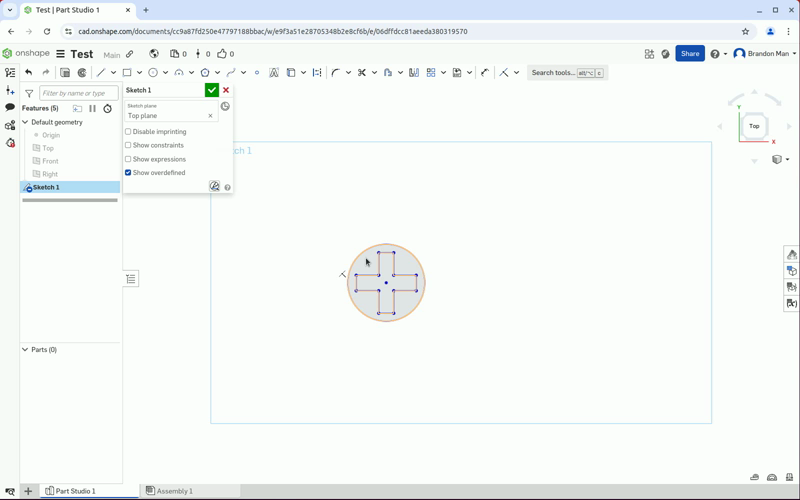
click(366, 257)
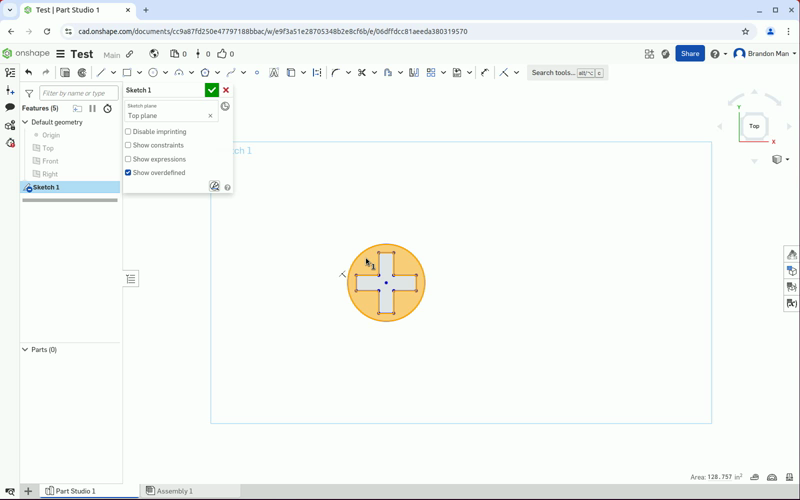
mouse_move(73, 352)
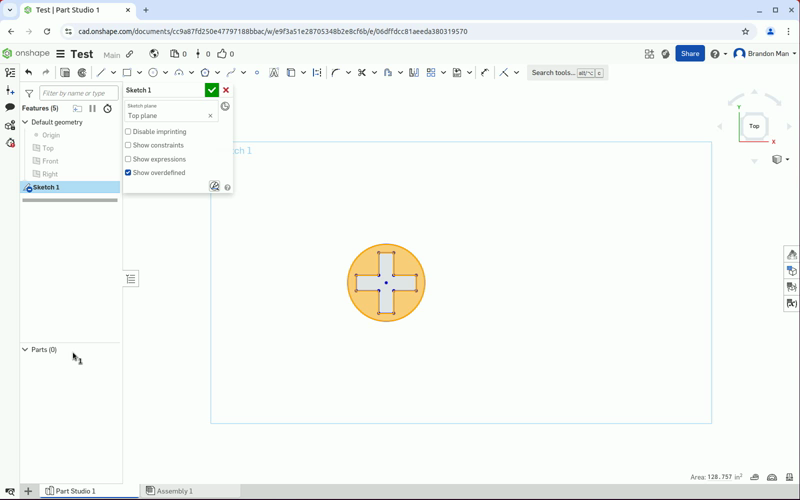
key(shift+y)
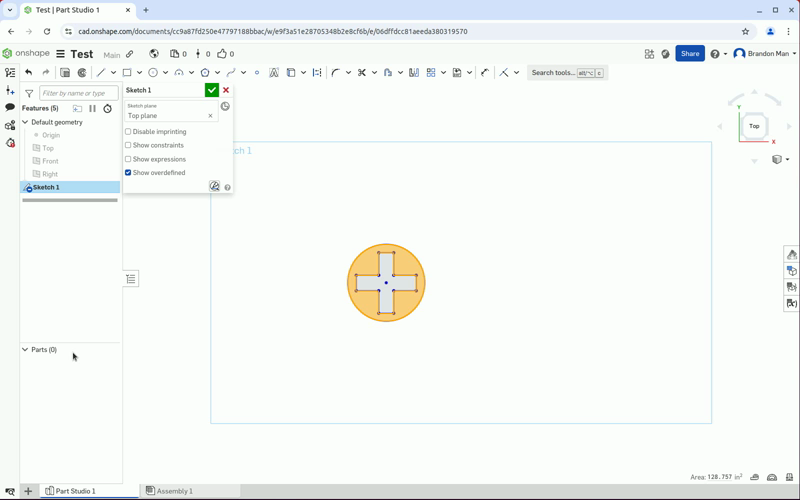
key(shift+e)
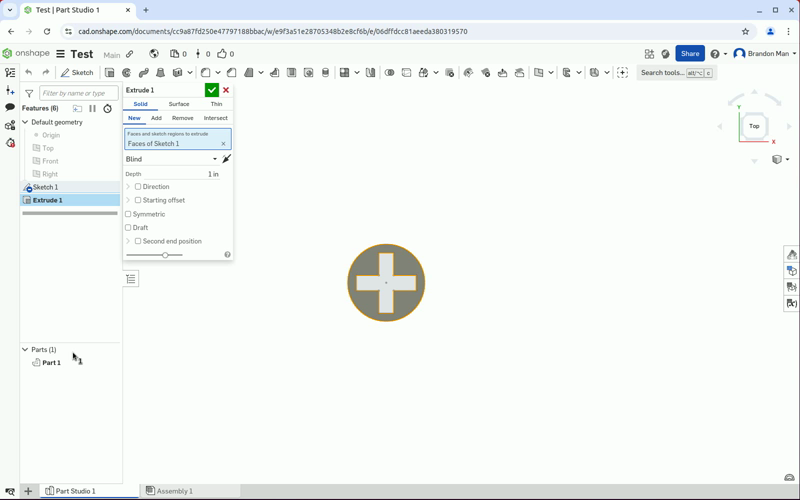
mouse_move(143, 106)
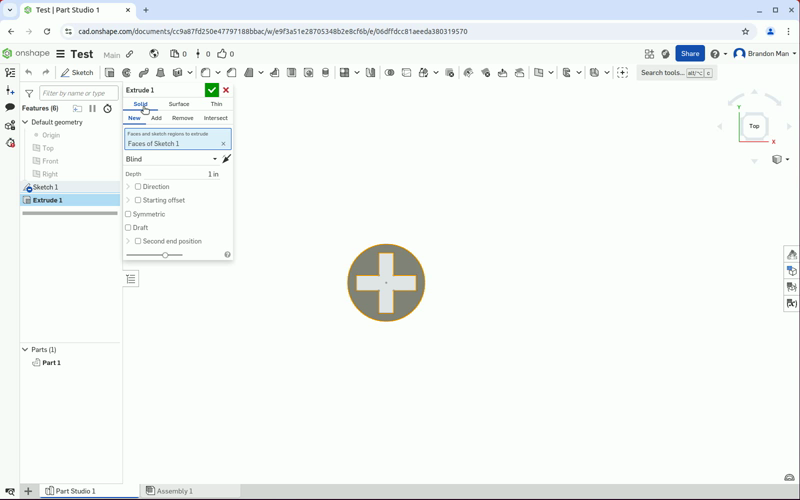
click(143, 106)
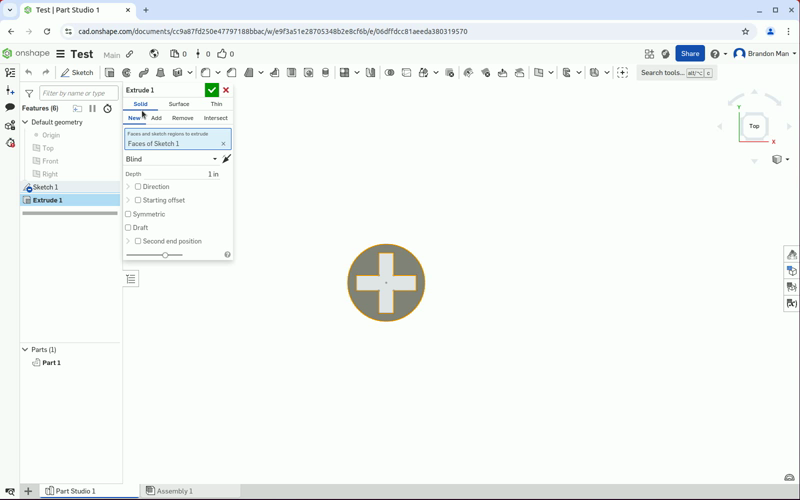
mouse_move(137, 120)
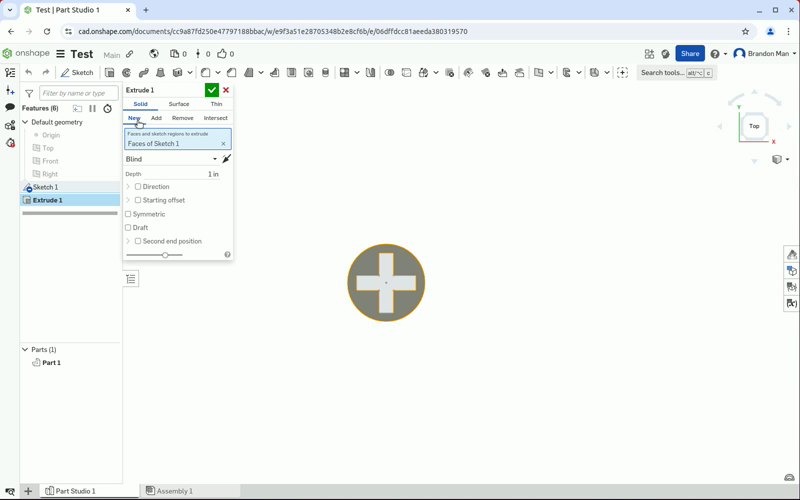
click(137, 120)
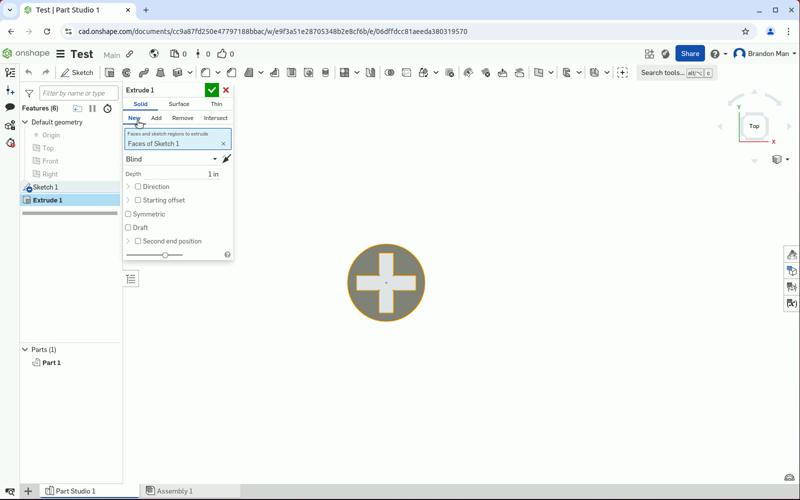
key(tab, 4)
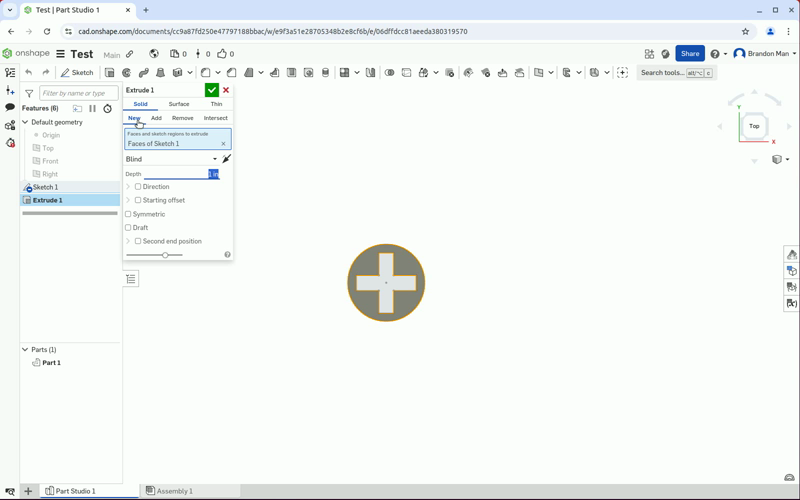
text(3.129)
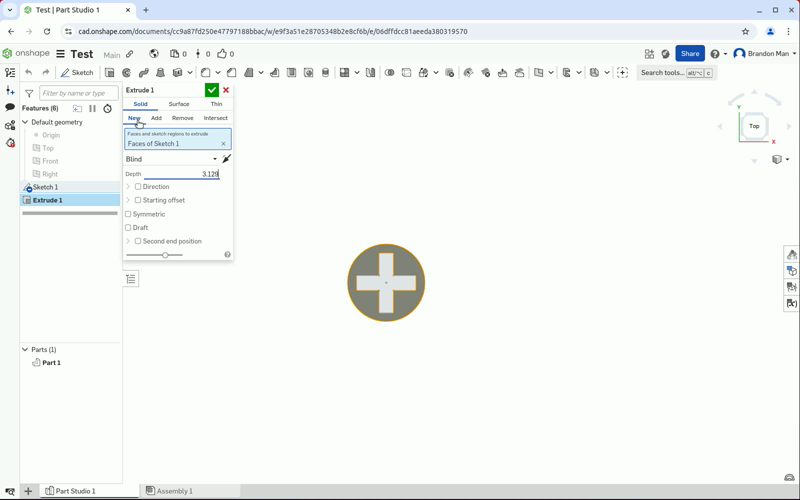
key(enter)
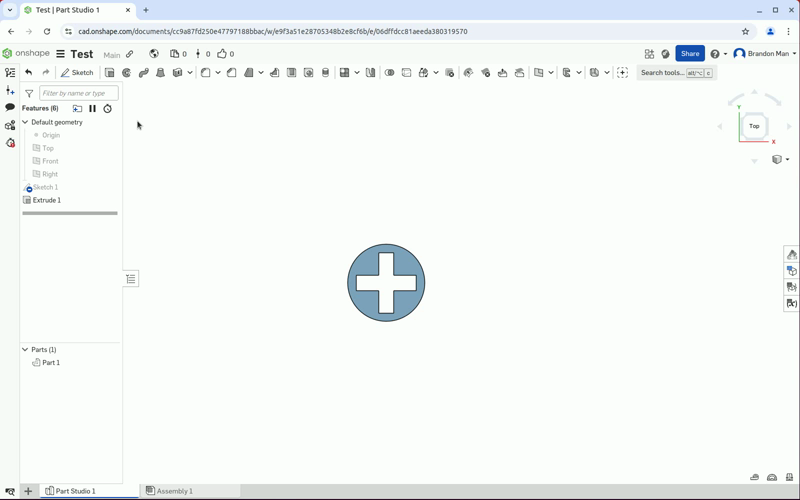
key(shift+h)
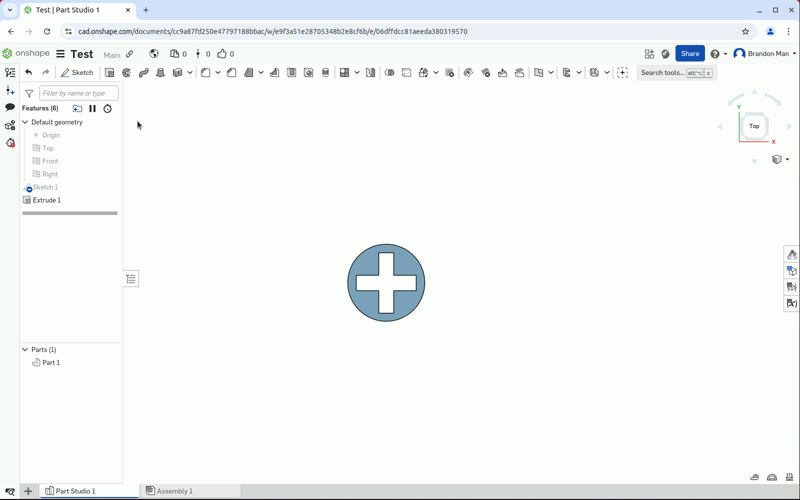
key(shift+h)
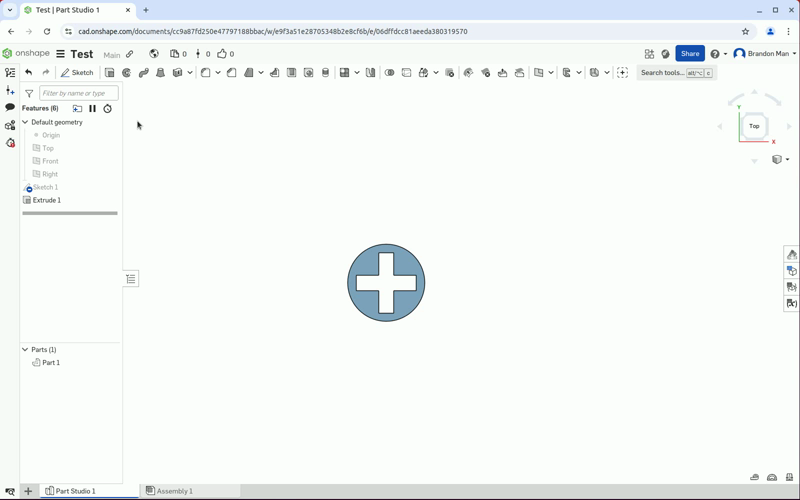
mouse_move(73, 189)
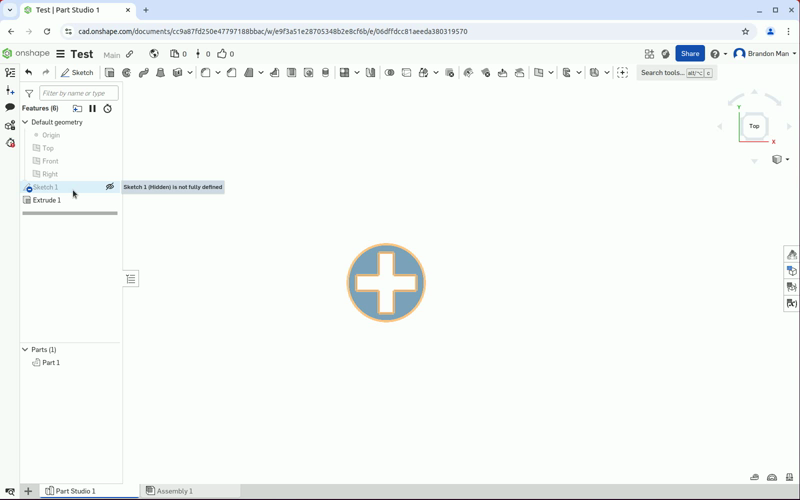
click(73, 189)
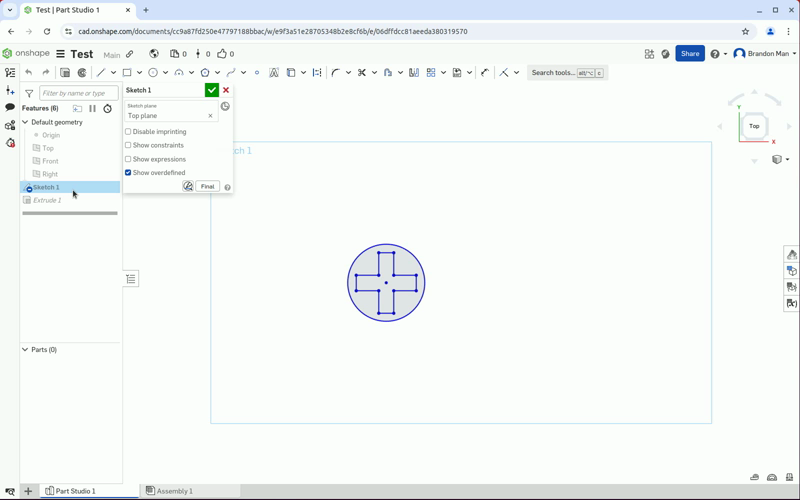
mouse_move(229, 92)
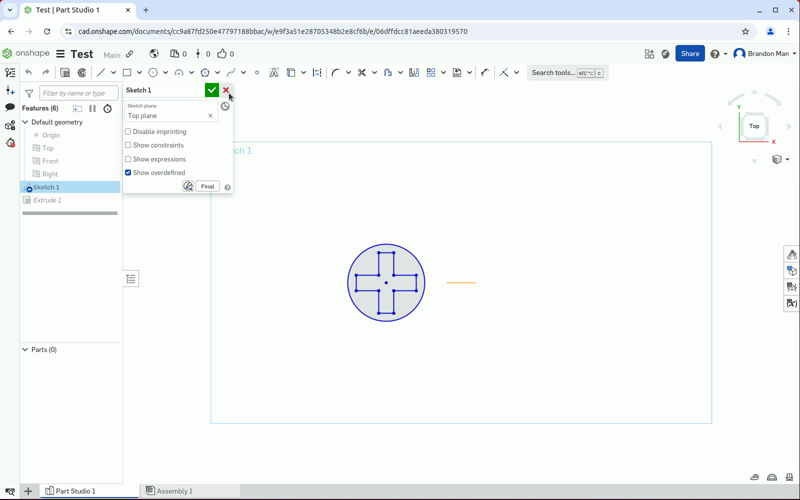
click(229, 92)
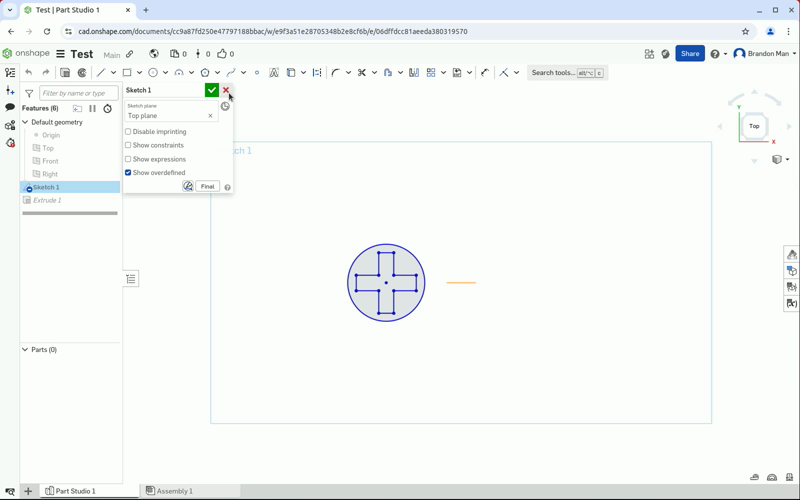
key(shift+s)
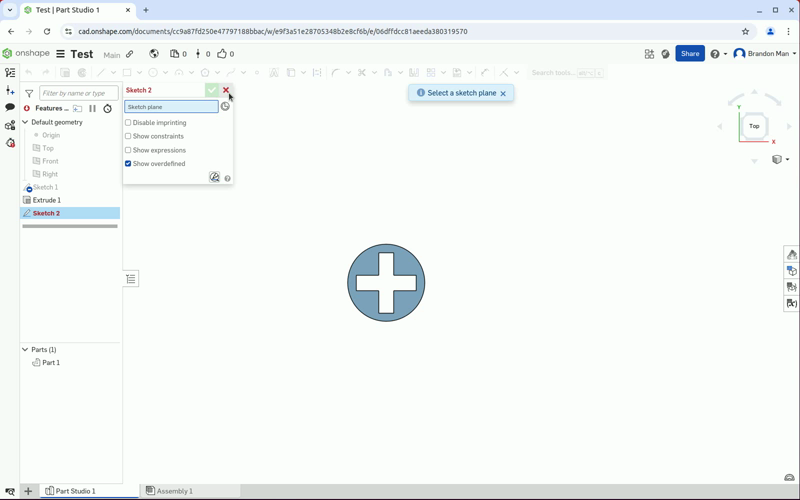
mouse_move(73, 150)
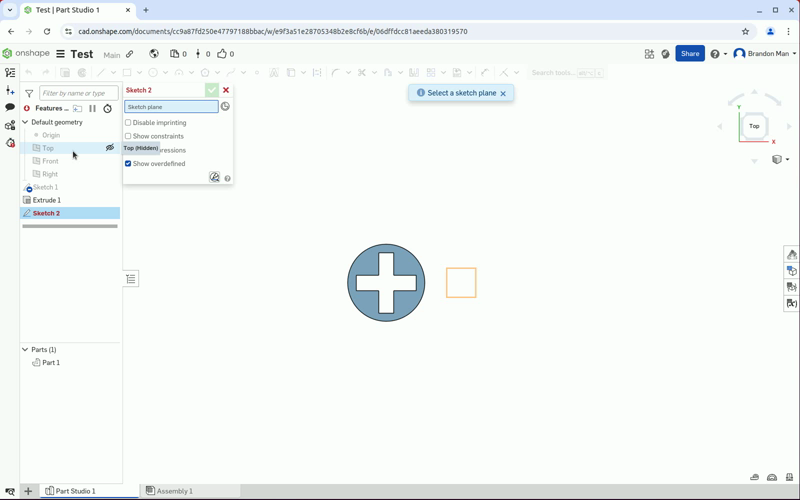
click(73, 150)
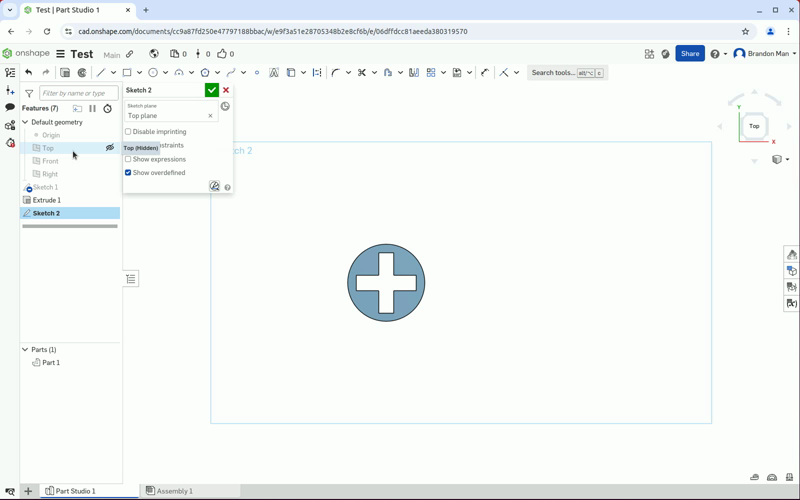
mouse_move(73, 352)
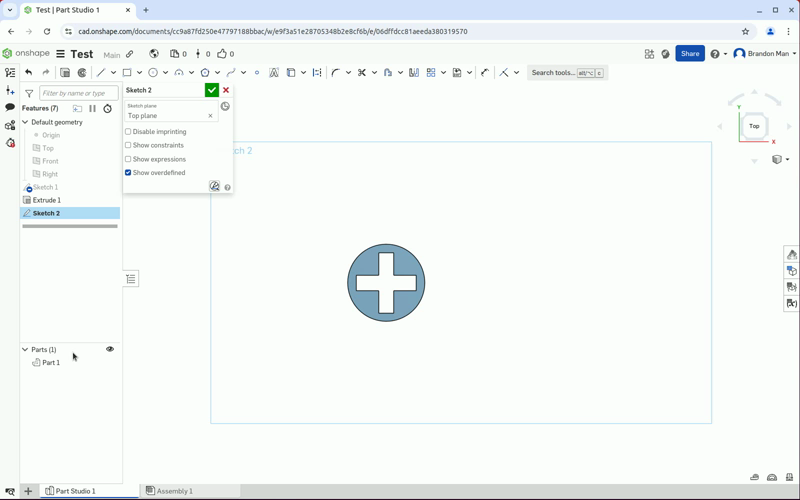
key(y)
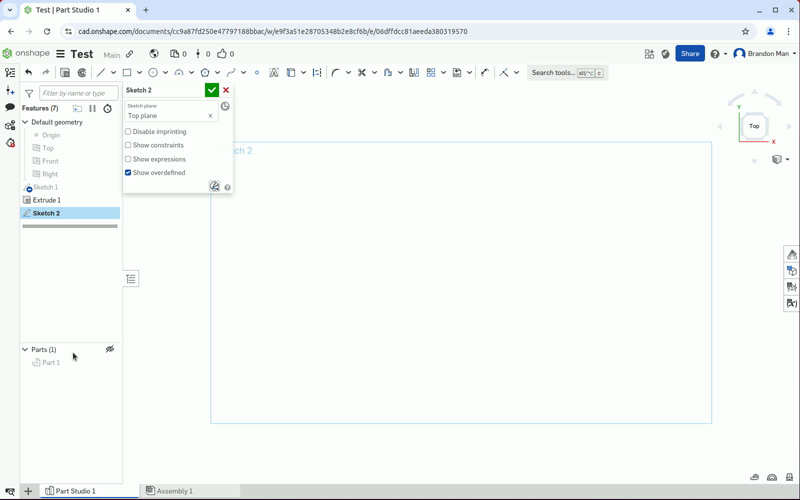
key(c)
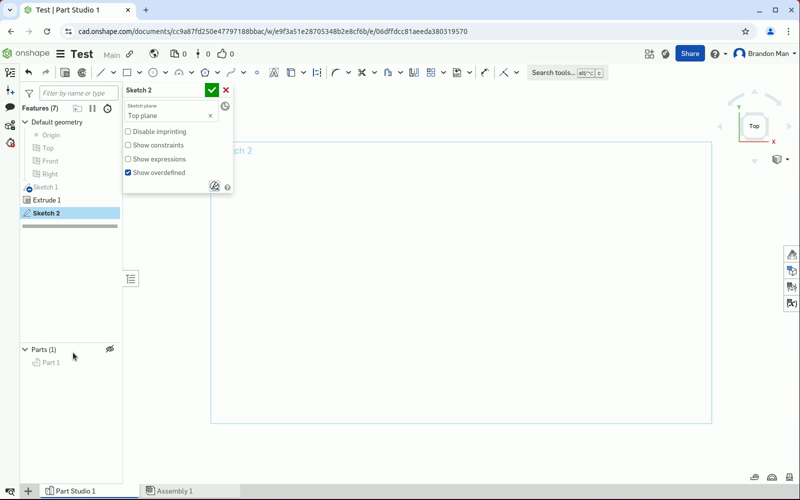
key_down(shift)
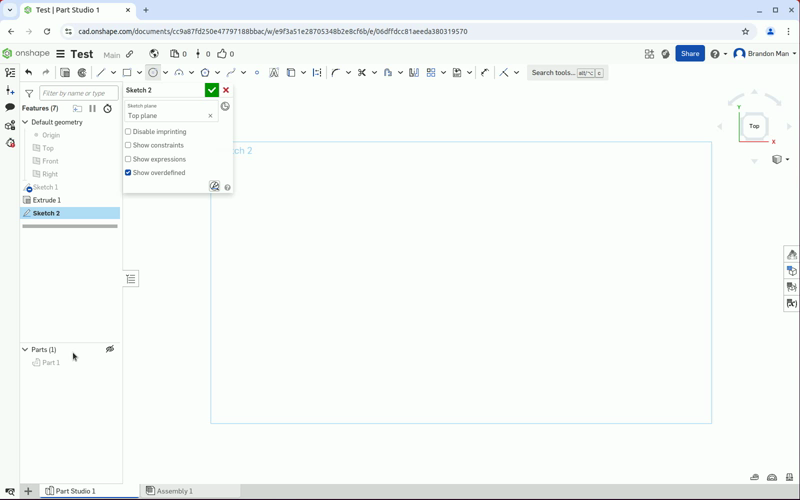
mouse_move(536, 282)
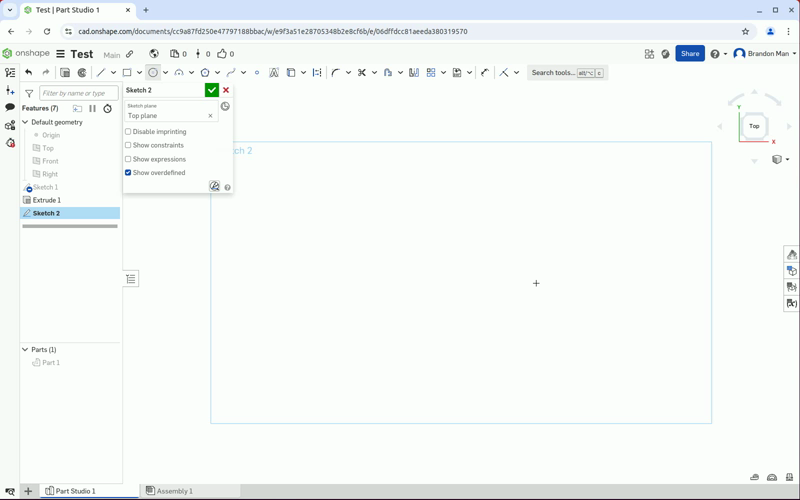
click(536, 282)
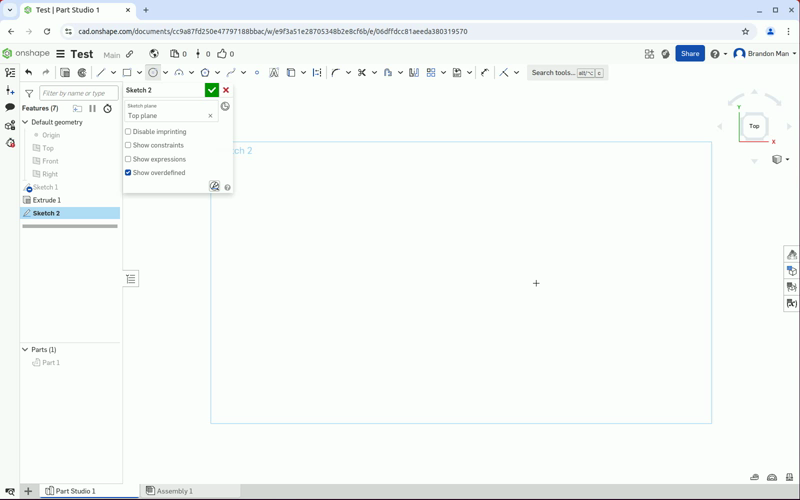
key_up(shift)
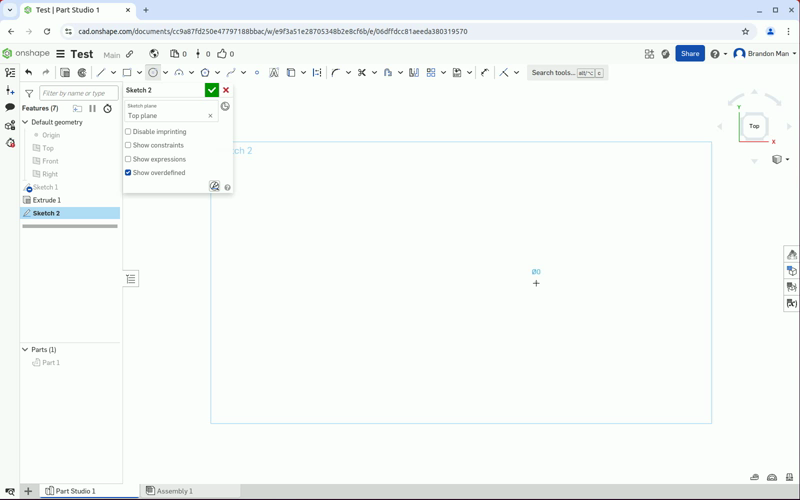
mouse_move(574, 282)
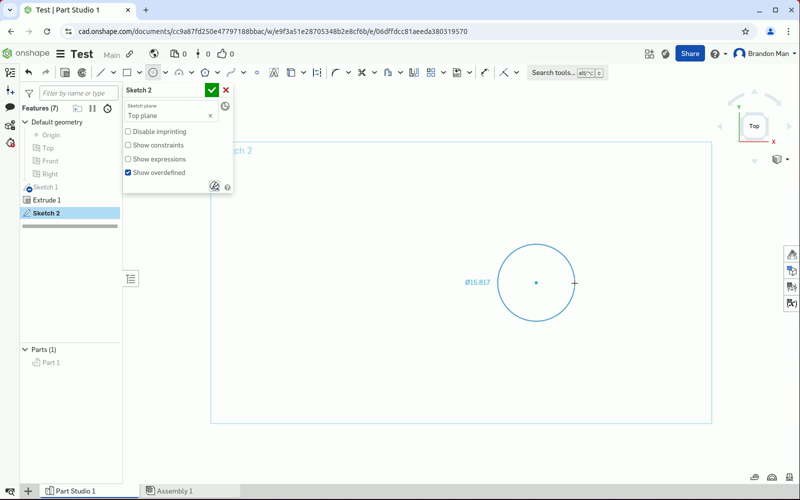
click(574, 282)
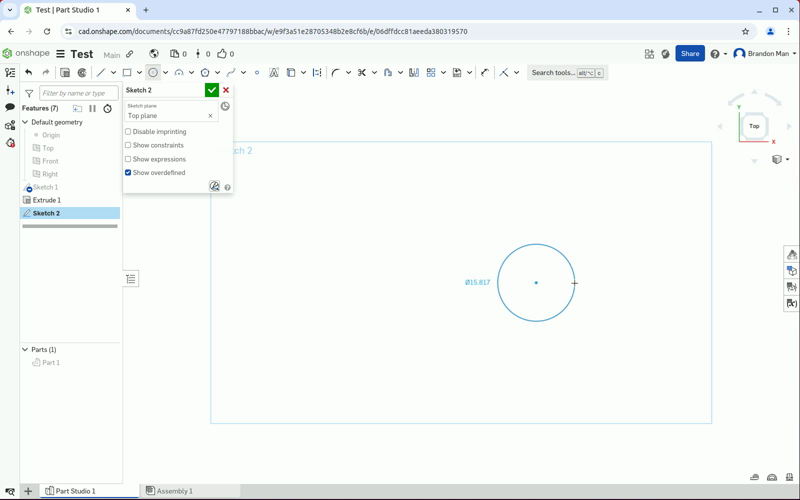
key(esc)
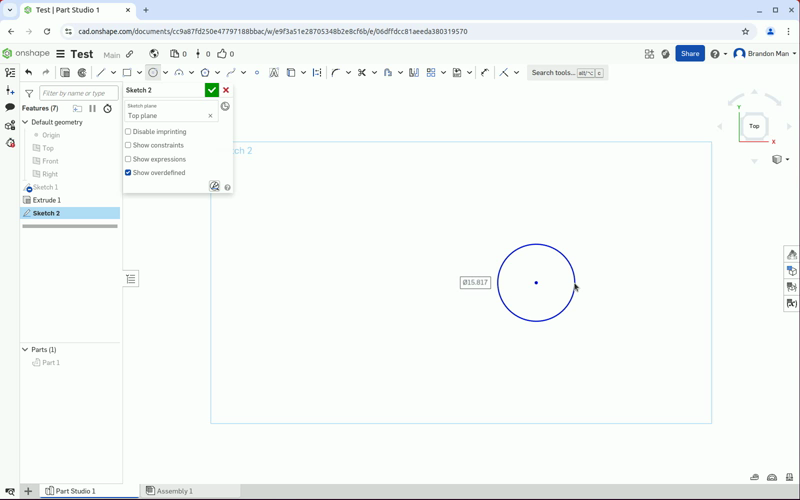
key(l)
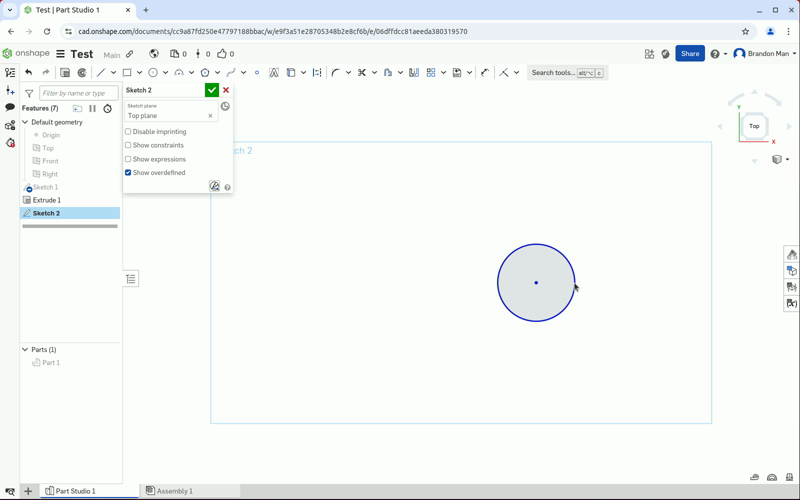
key_down(shift)
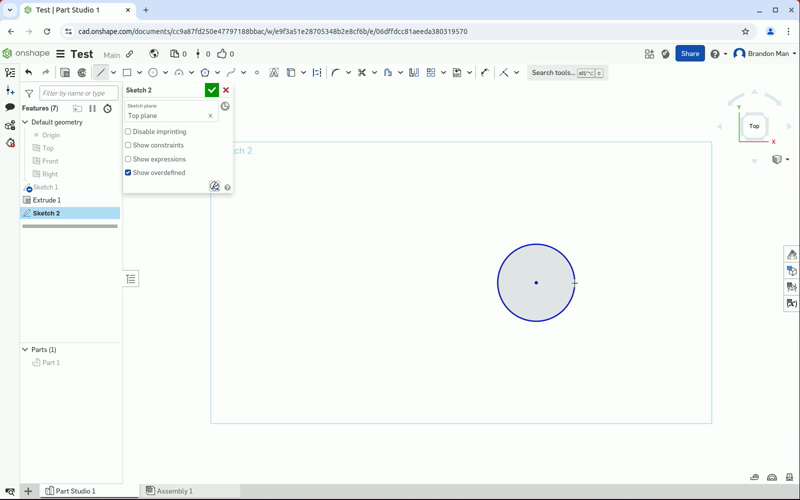
mouse_move(506, 290)
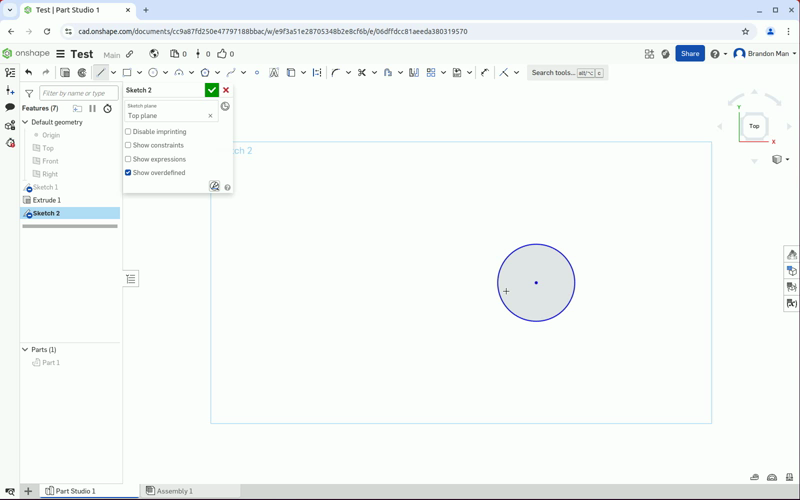
click(506, 290)
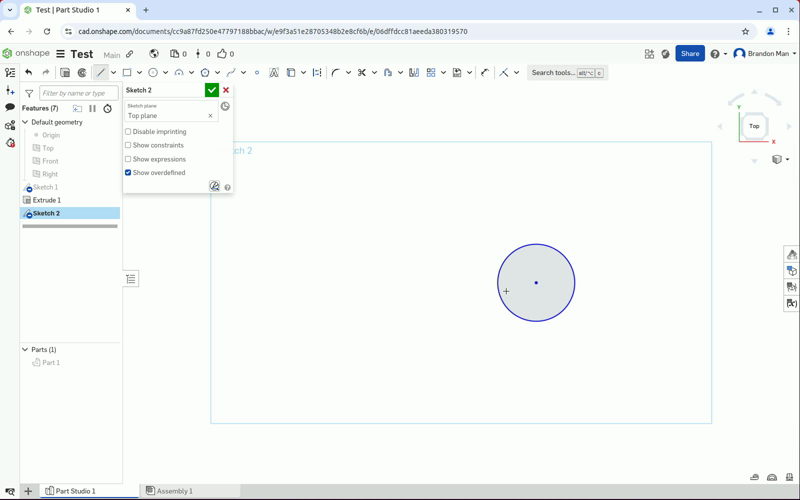
key_up(shift)
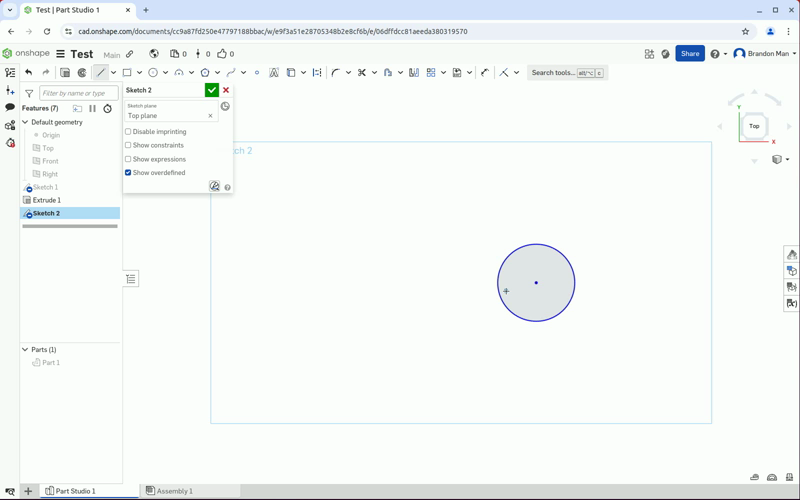
key_down(shift)
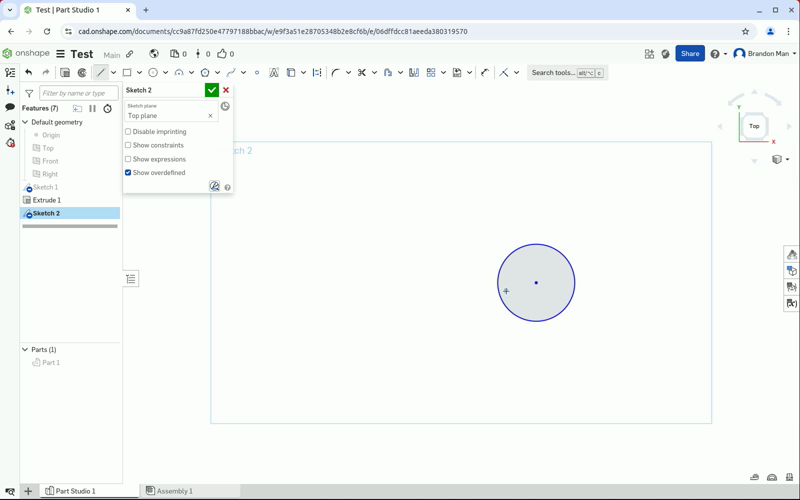
mouse_move(566, 290)
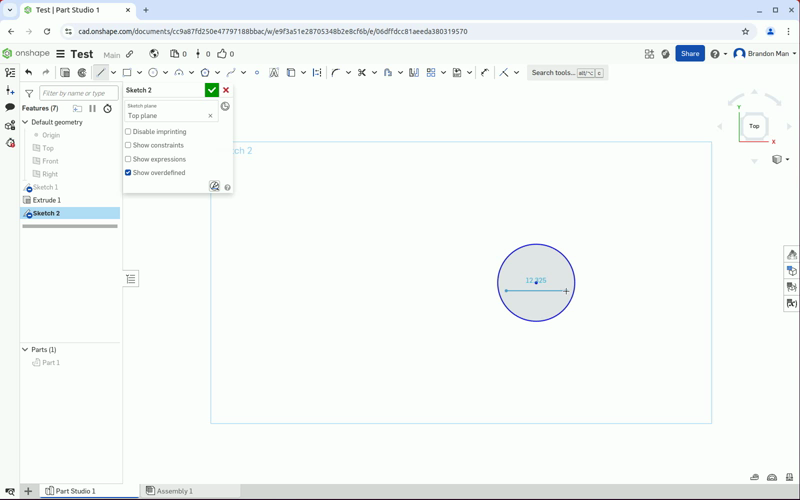
click(566, 290)
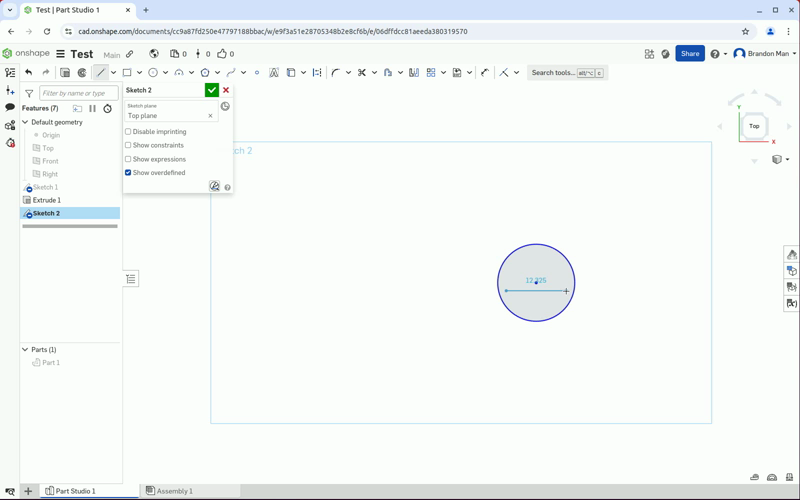
key_up(shift)
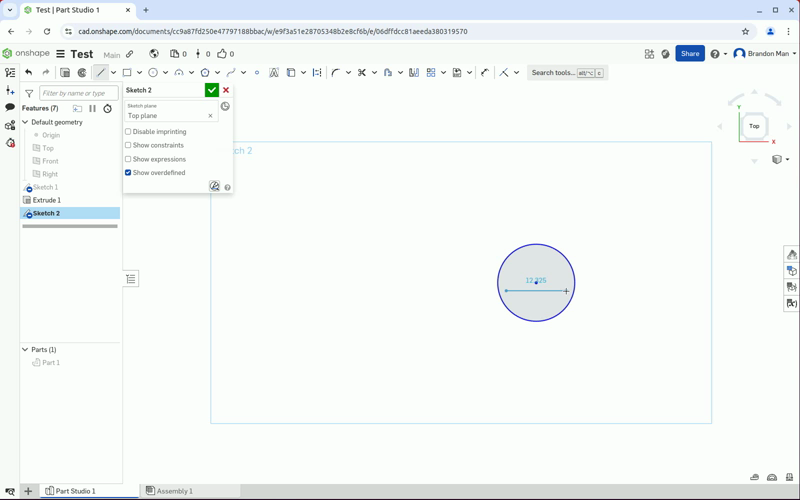
key_down(shift)
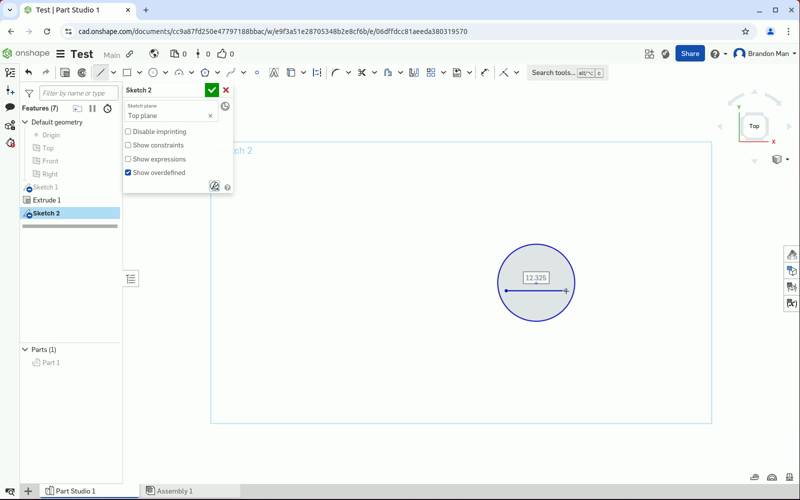
mouse_move(589, 290)
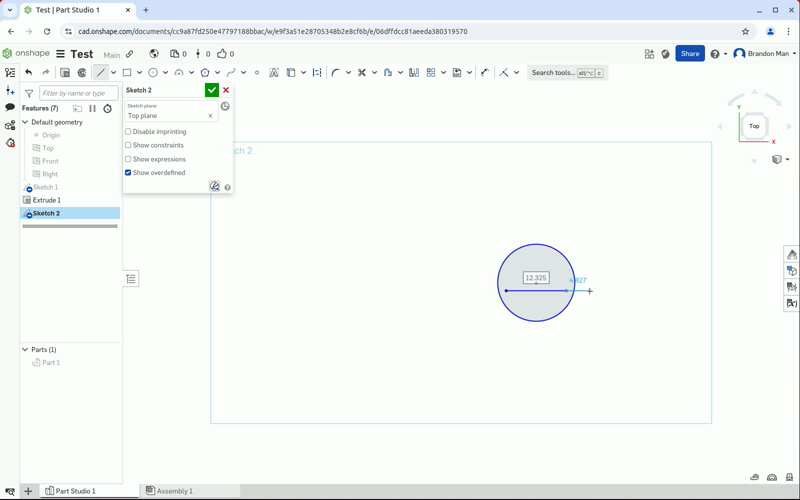
mouse_move(566, 275)
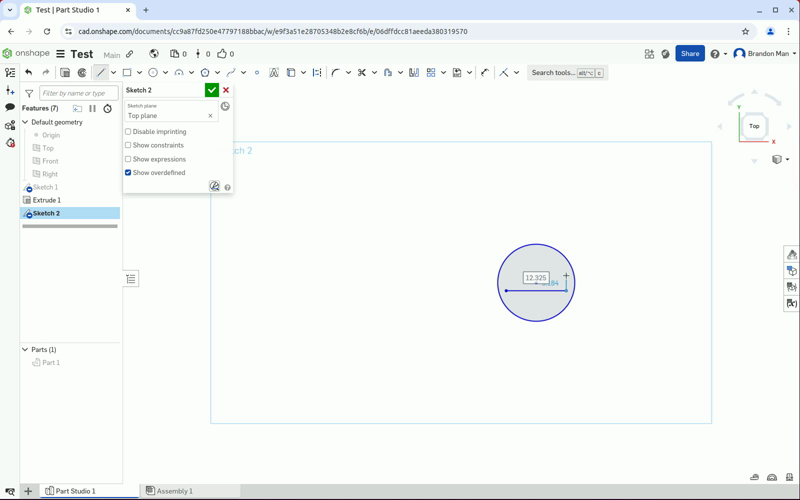
click(566, 275)
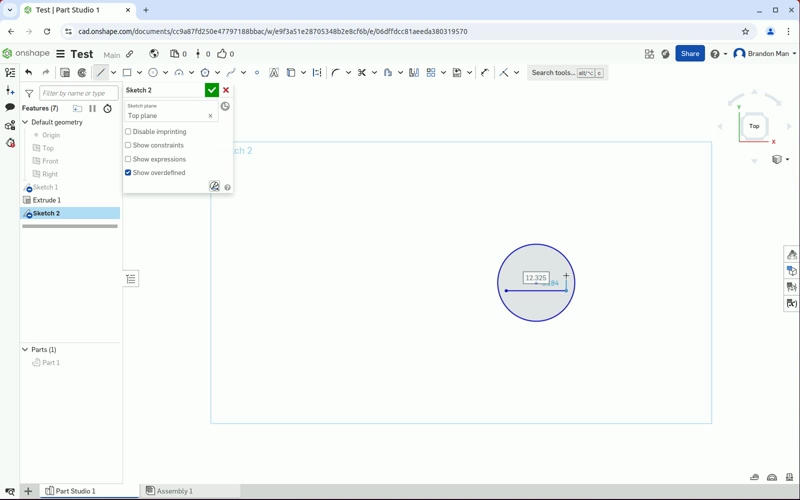
key_up(shift)
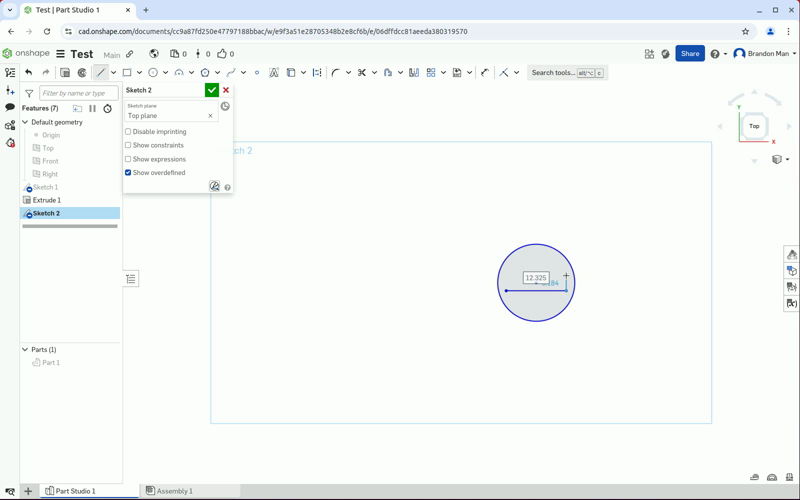
key_down(shift)
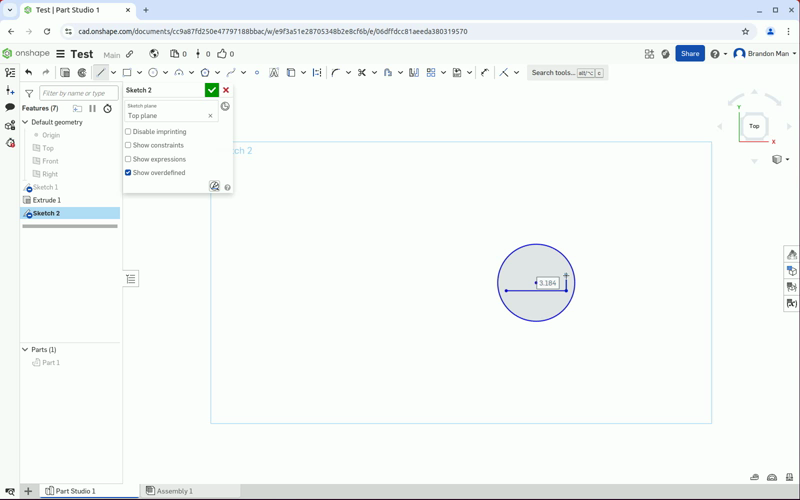
mouse_move(506, 275)
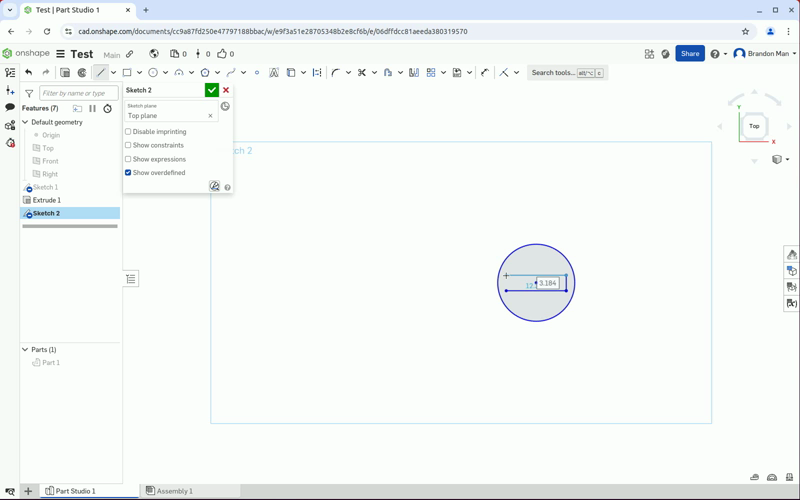
click(506, 275)
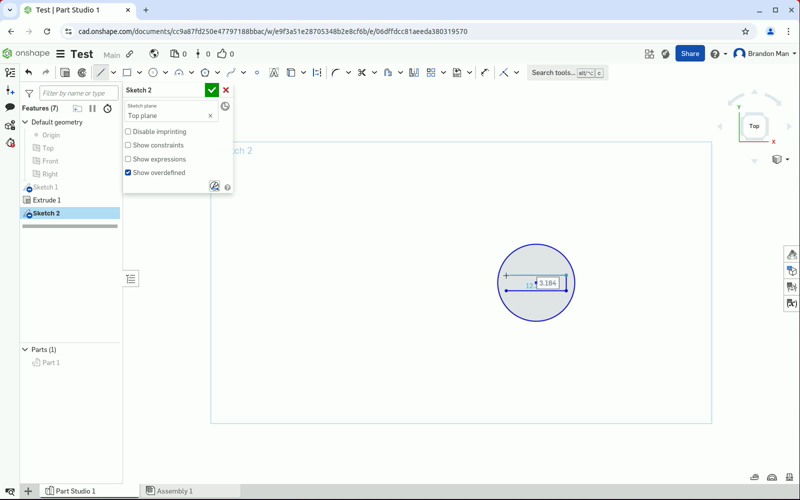
key_up(shift)
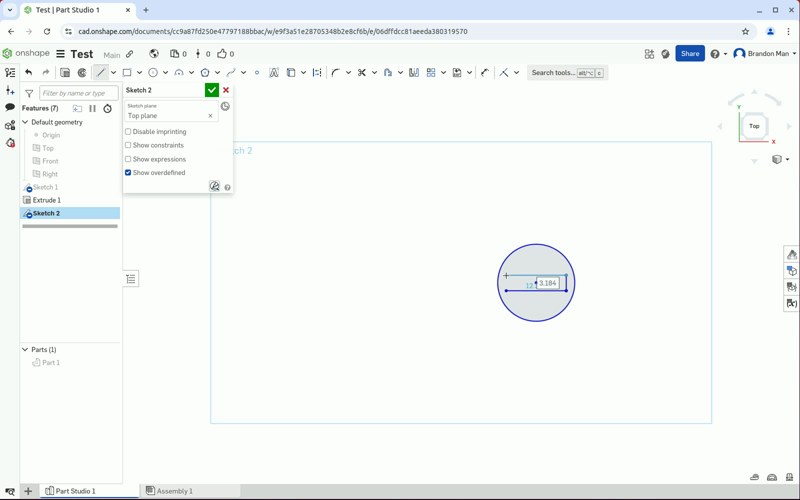
mouse_move(536, 275)
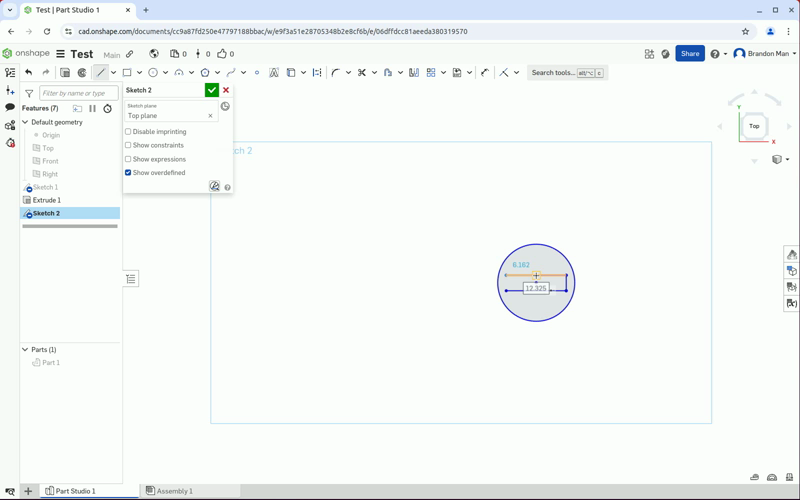
key_down(shift)
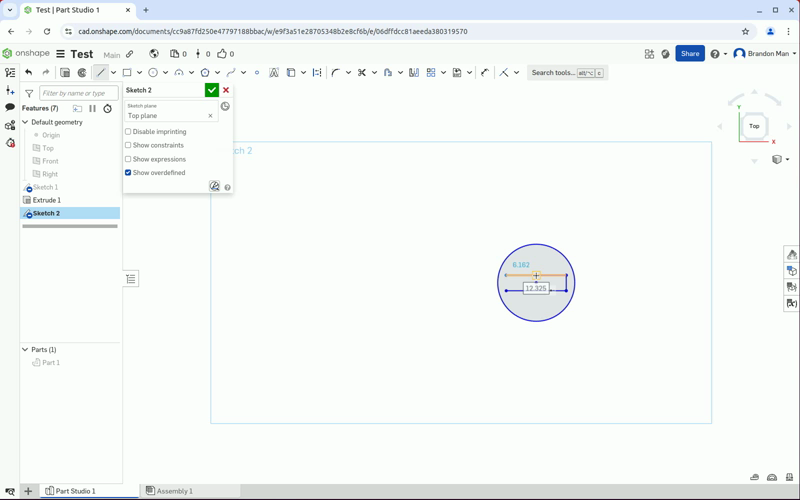
mouse_move(506, 290)
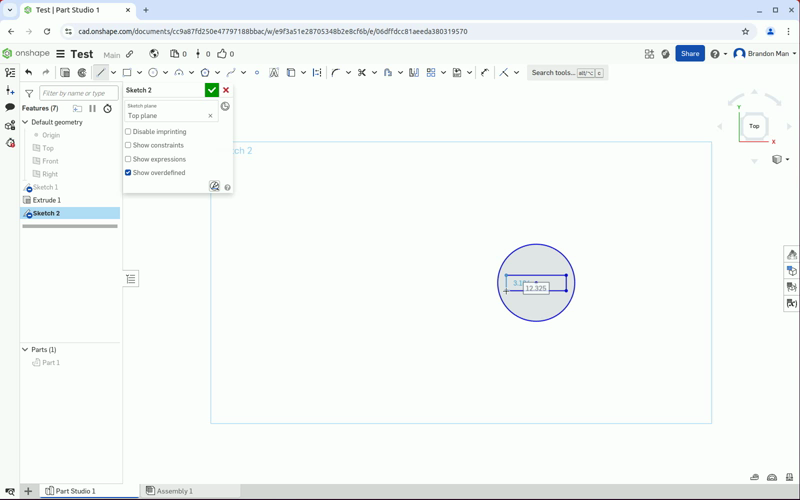
key_up(shift)
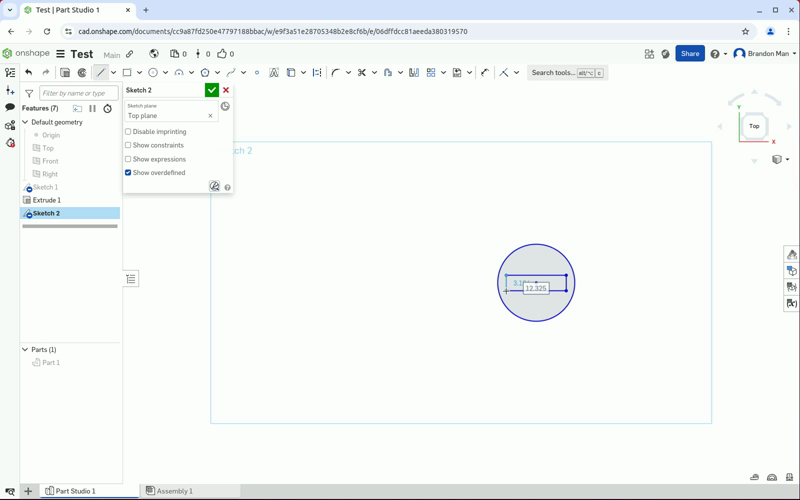
click(506, 290)
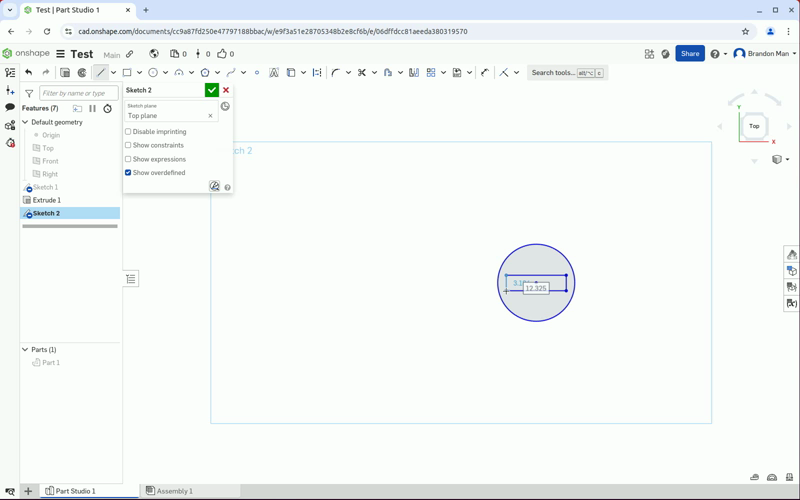
key(esc)
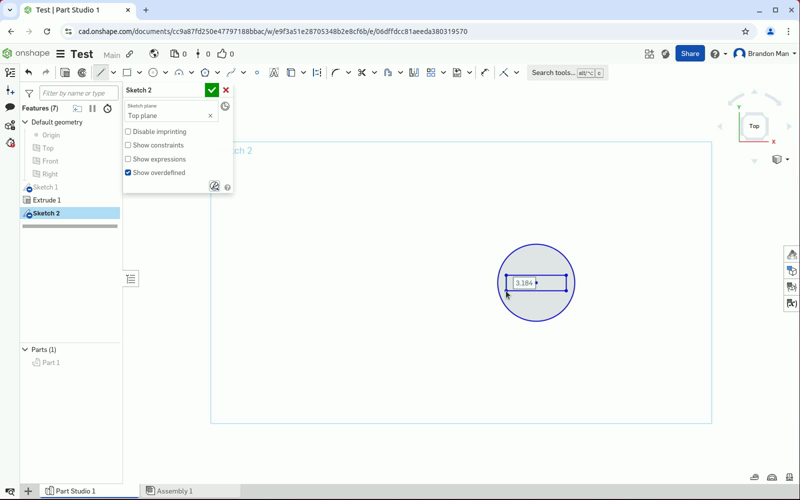
mouse_move(513, 296)
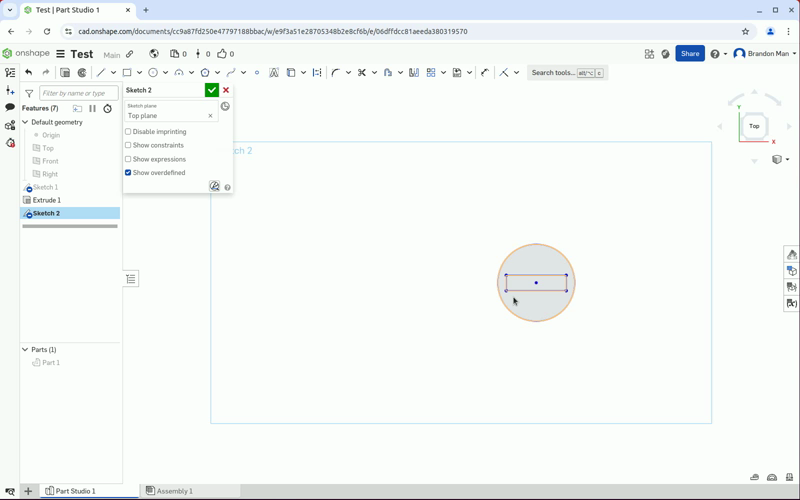
click(513, 296)
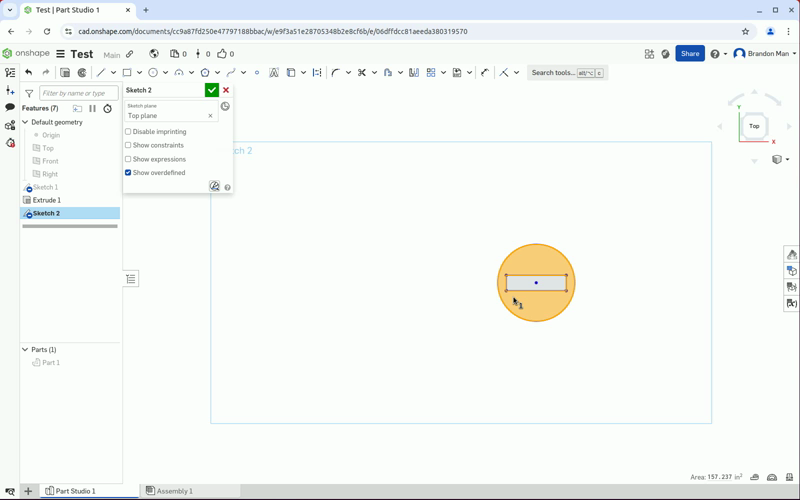
mouse_move(73, 352)
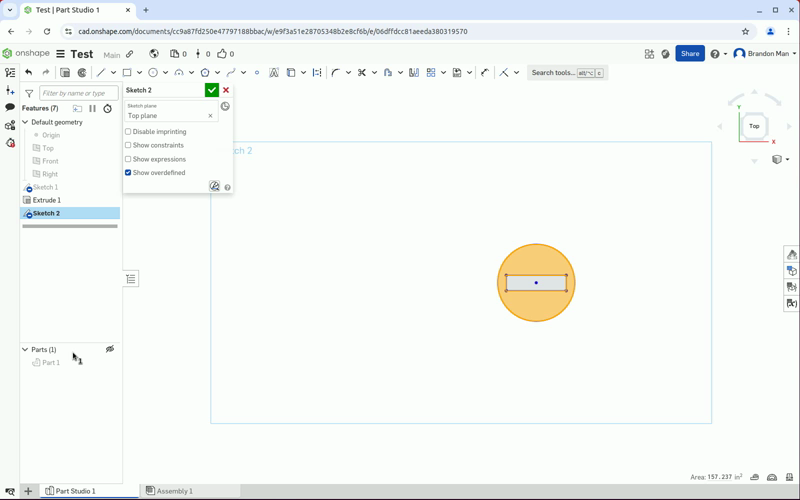
key(shift+y)
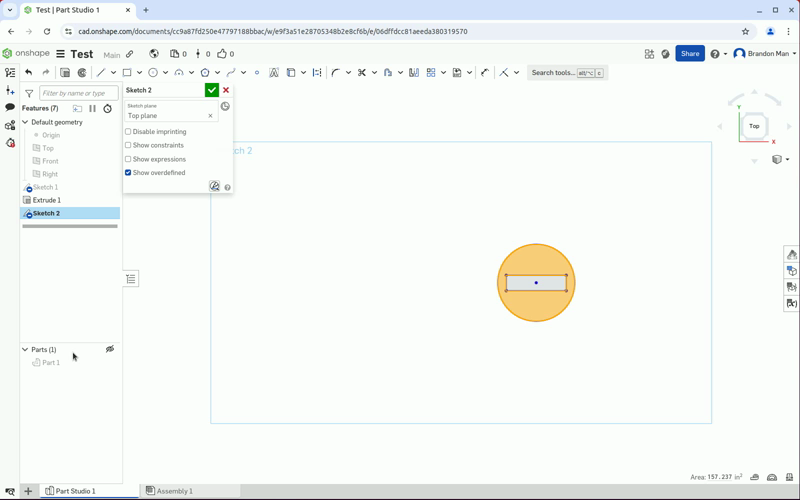
key(shift+e)
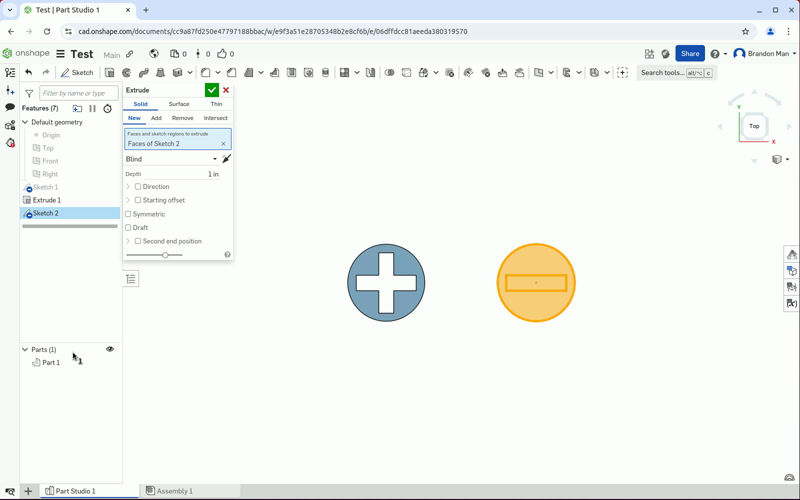
mouse_move(143, 106)
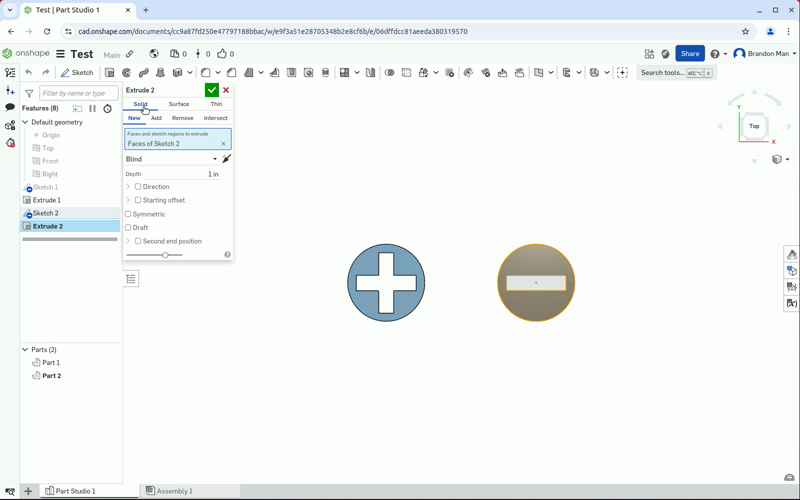
click(143, 106)
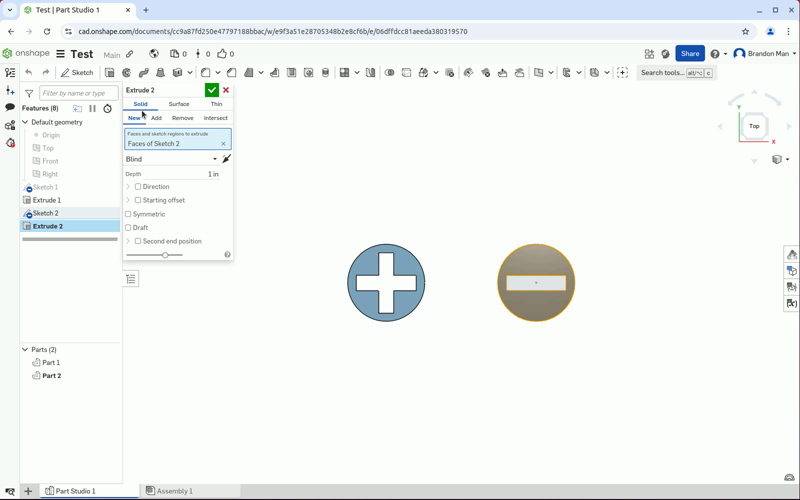
mouse_move(137, 120)
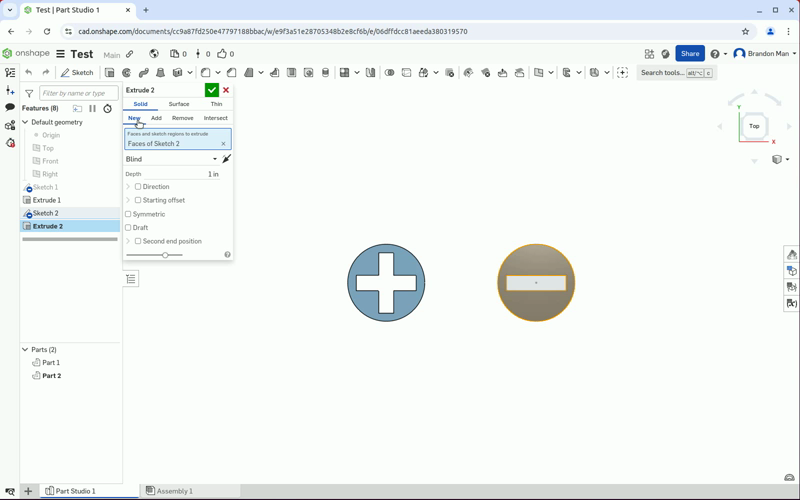
click(137, 120)
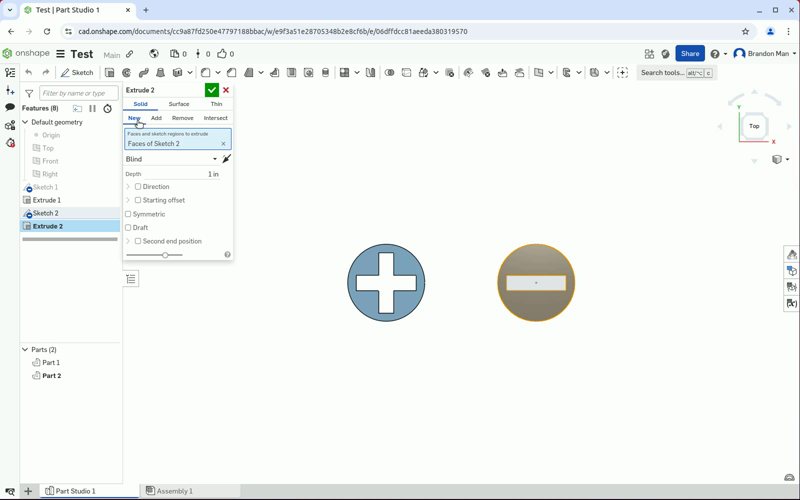
key(tab, 4)
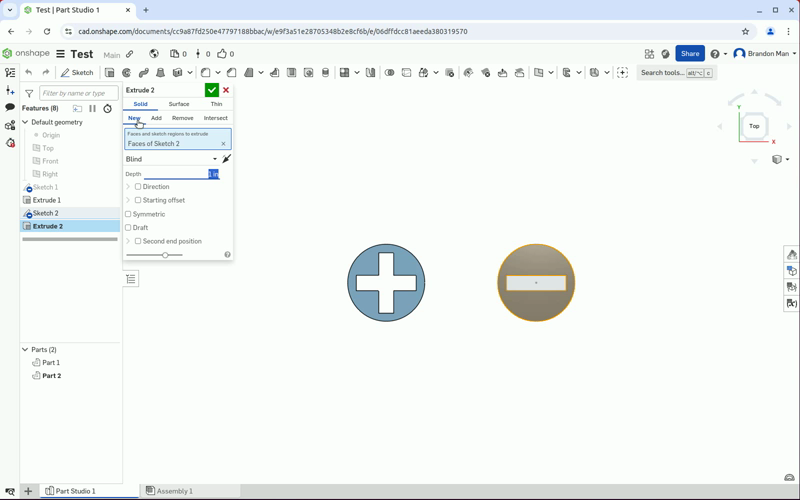
text(3.129)
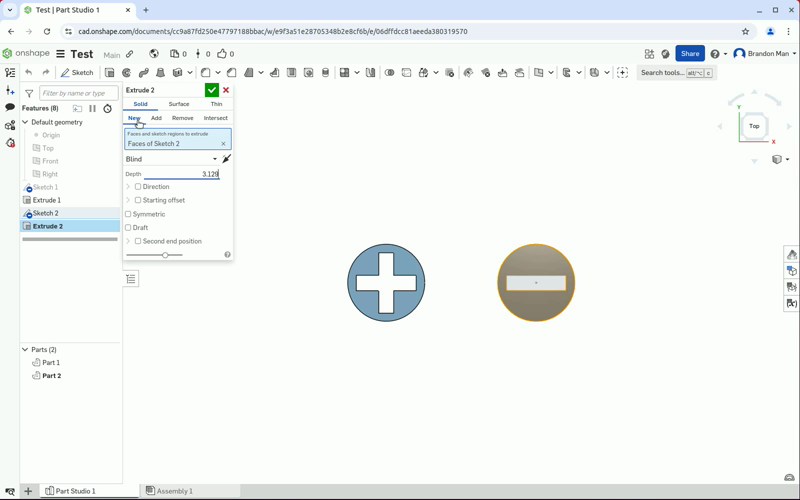
key(enter)
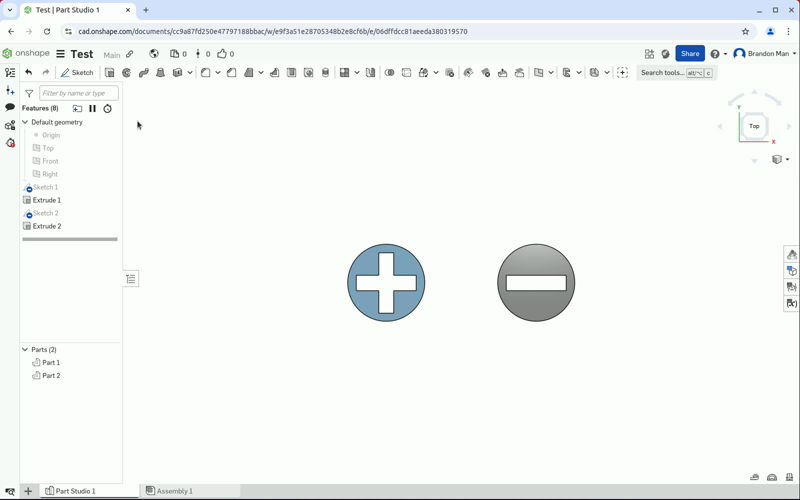
key(shift+h)
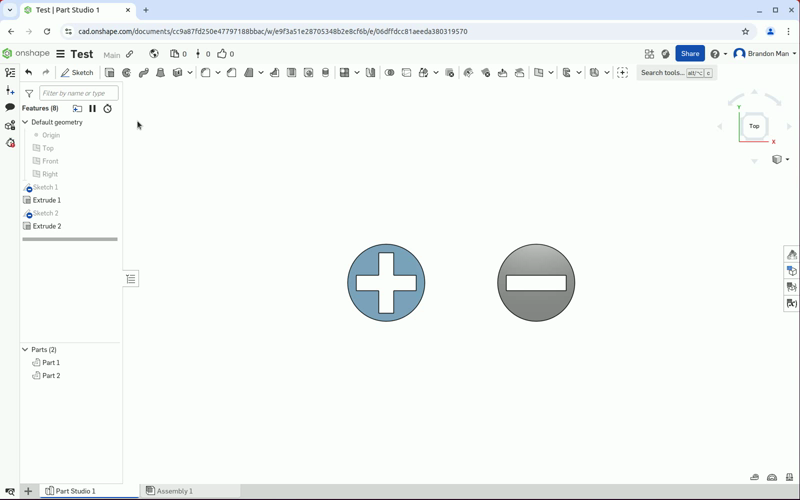
key(shift+h)
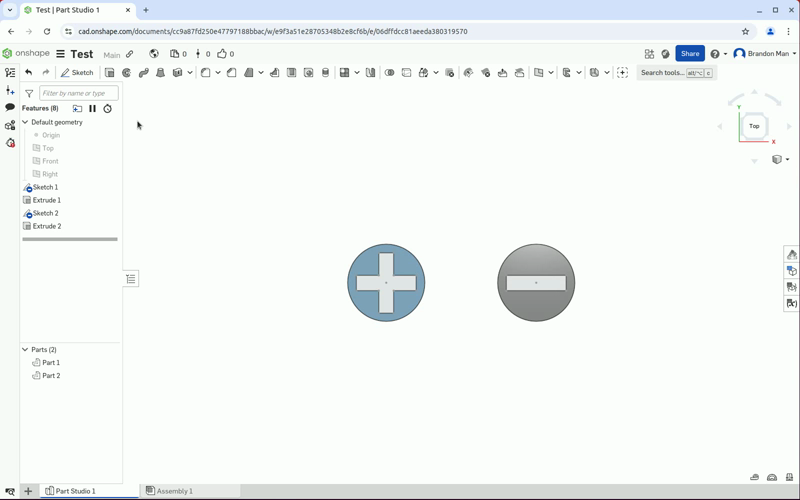
key(shift+7)
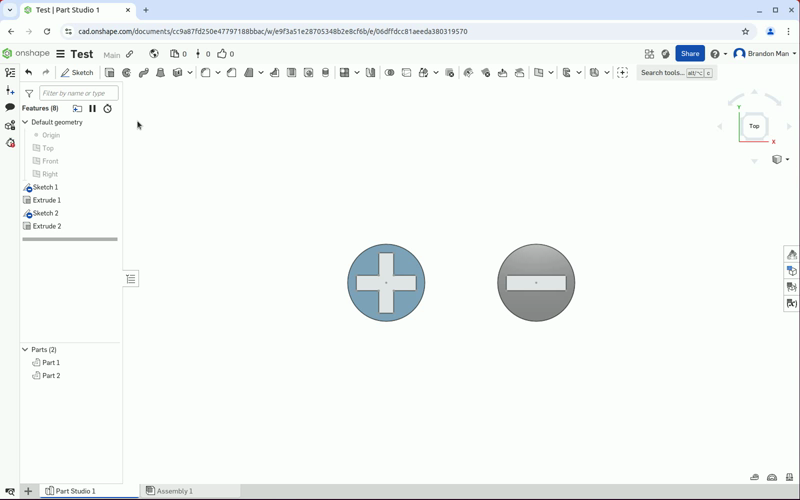
key(up, 3)
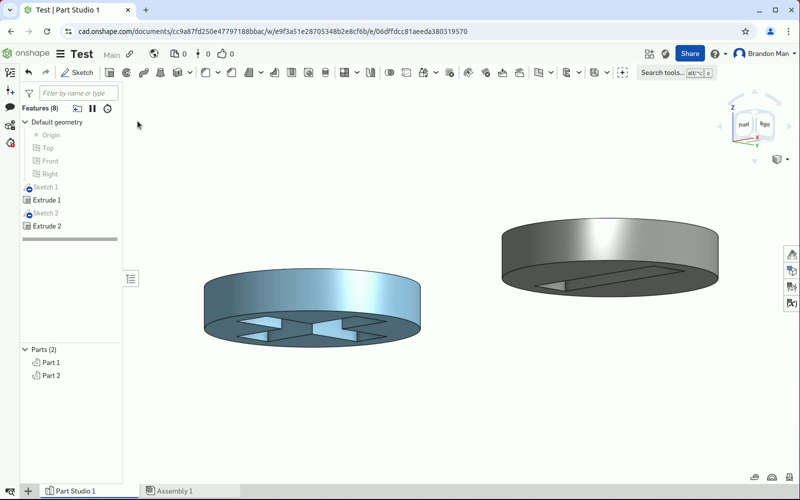
key(left, 3)
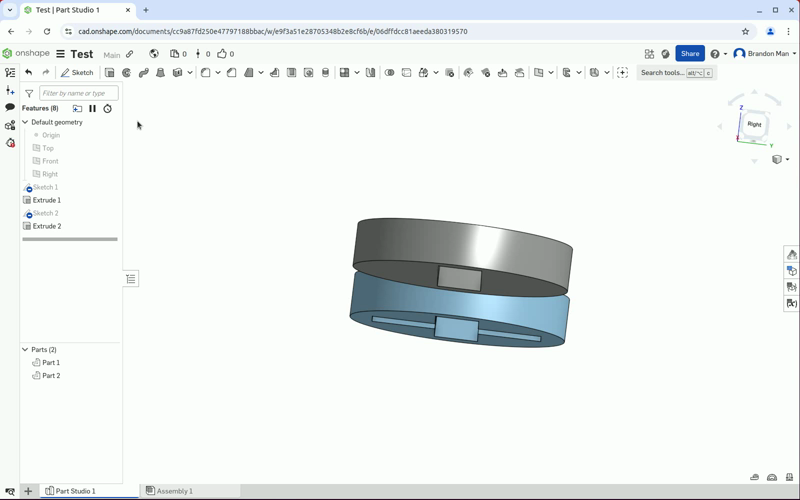
key(right, 3)
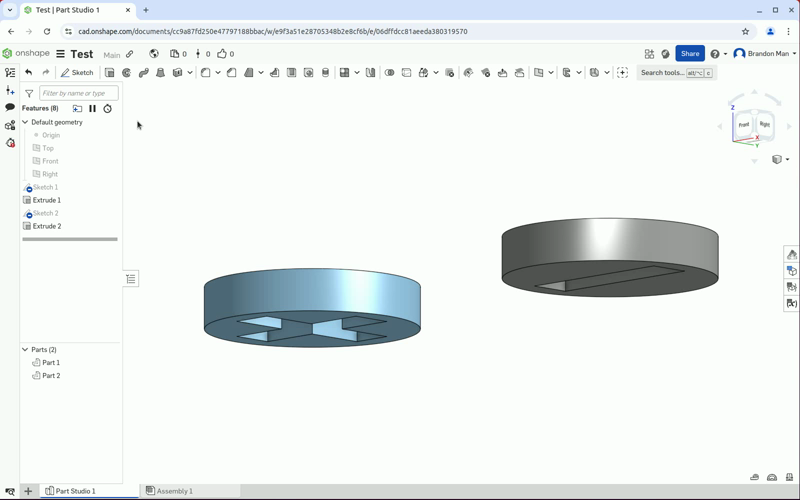
key(down, 3)
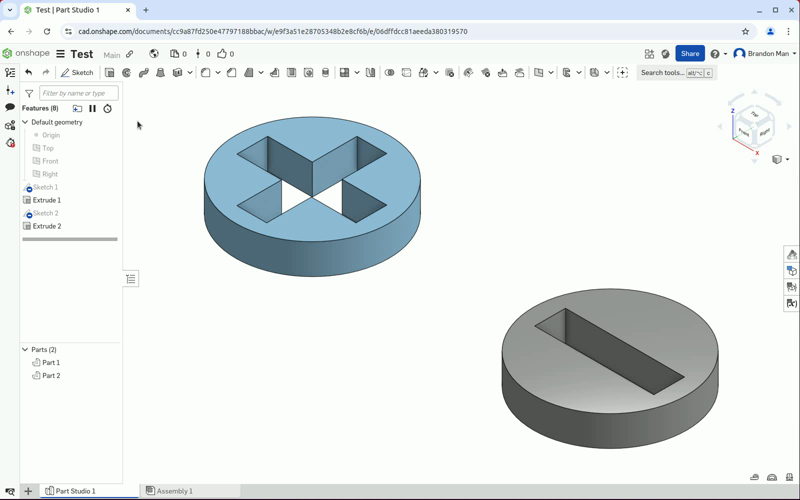
mouse_move(73, 189)
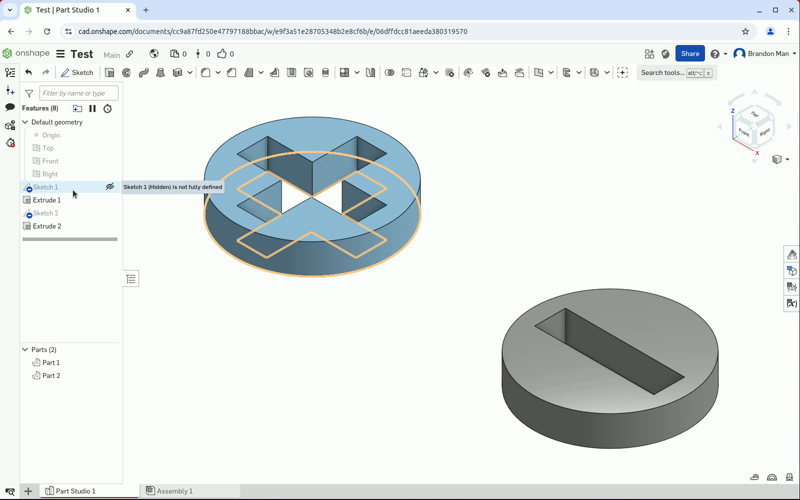
click(73, 189)